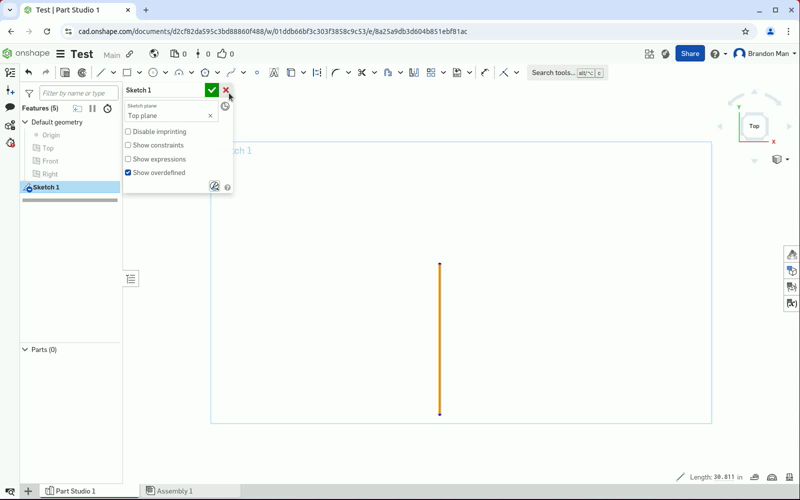
key(shift+h)
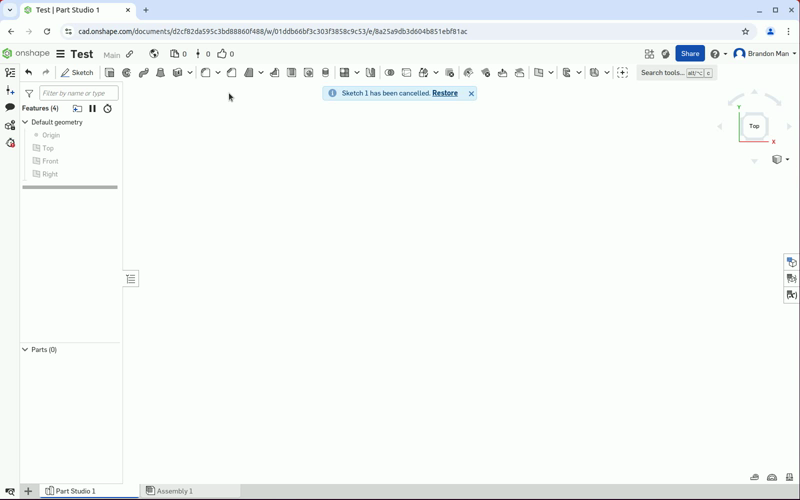
mouse_move(73, 352)
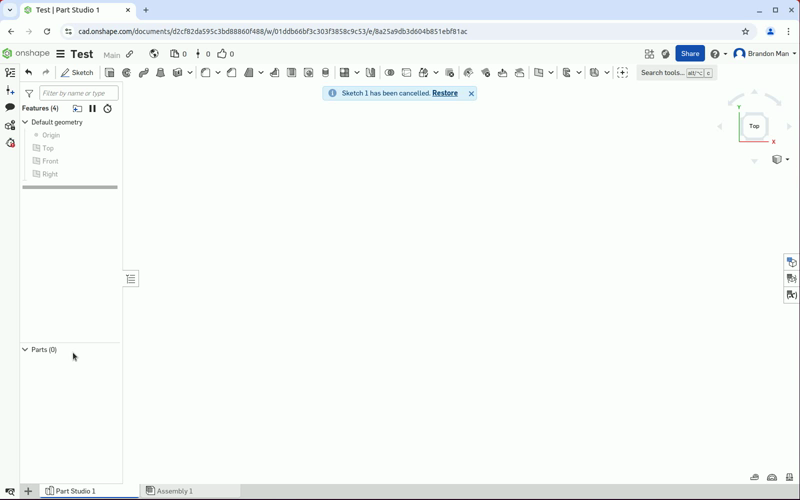
key(y)
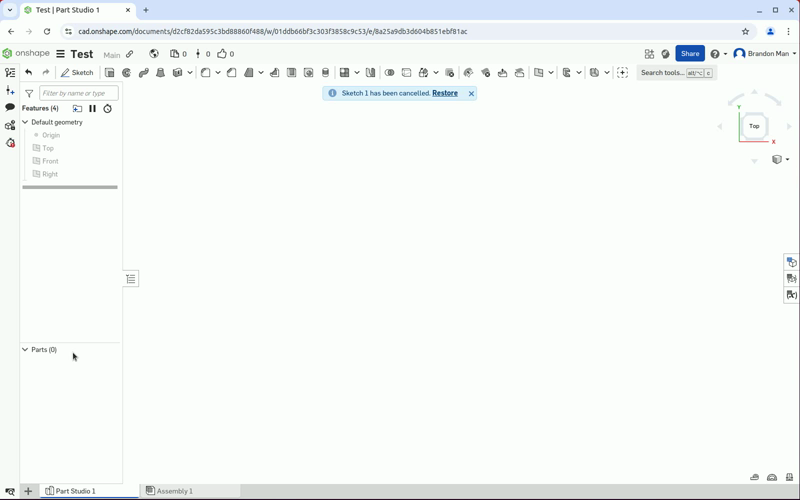
key(shift+p)
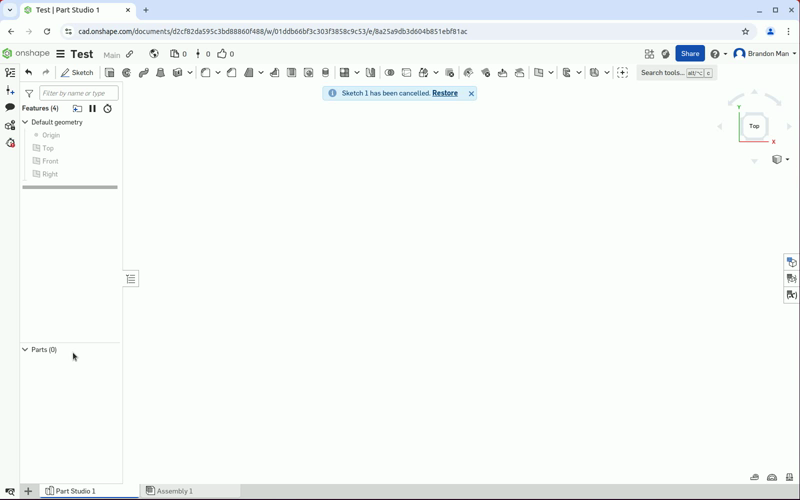
key(space)
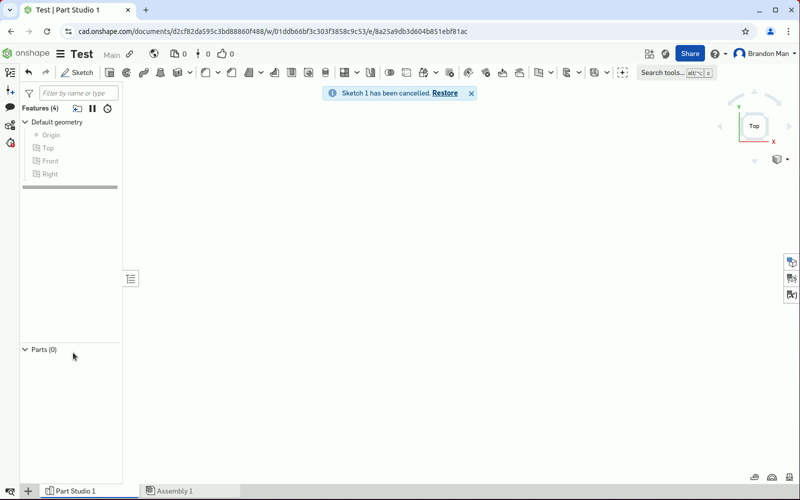
key_down(shift)
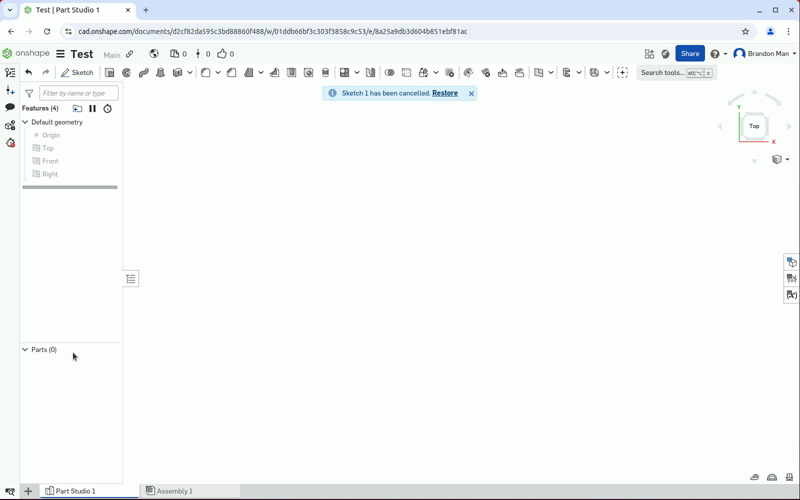
key(up)
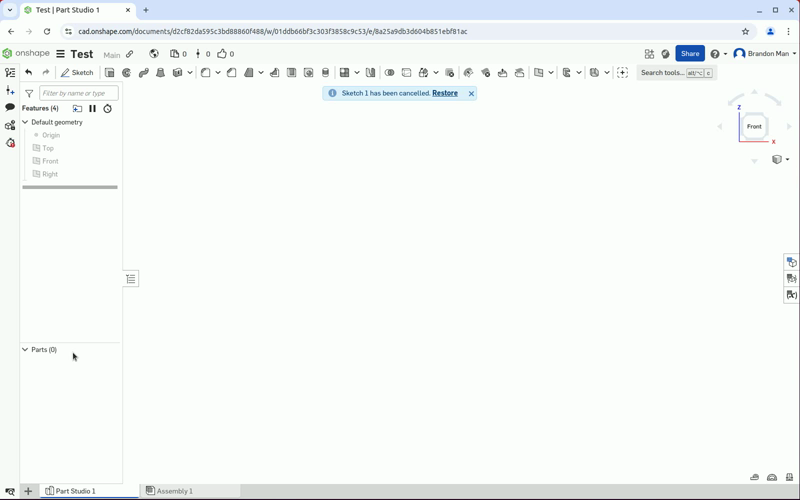
key_up(shift)
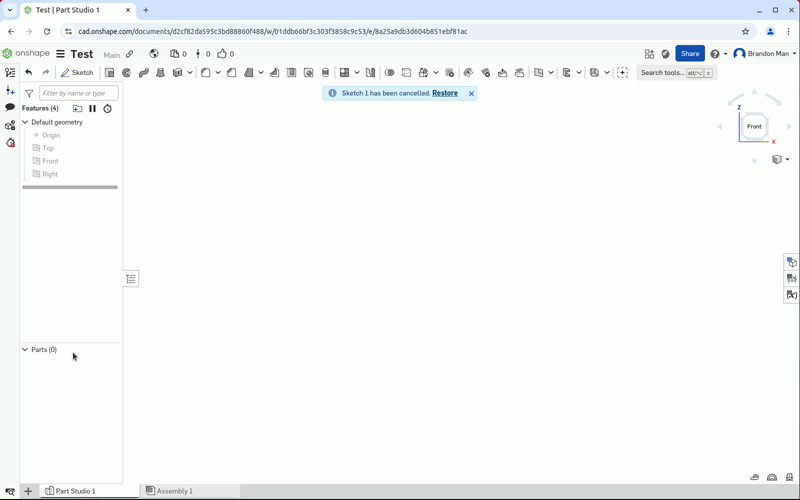
mouse_move(73, 352)
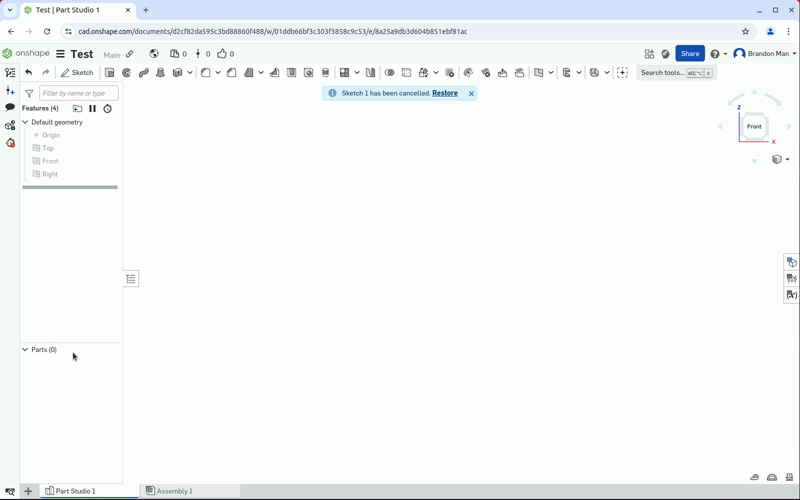
key(shift+y)
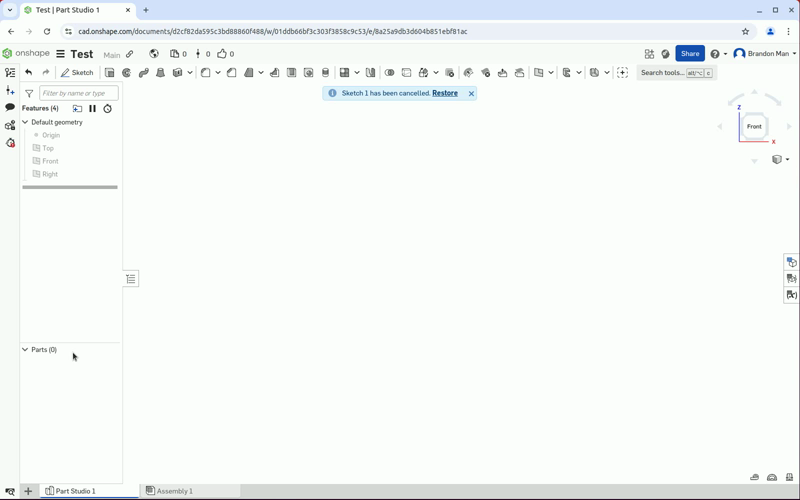
key(shift+s)
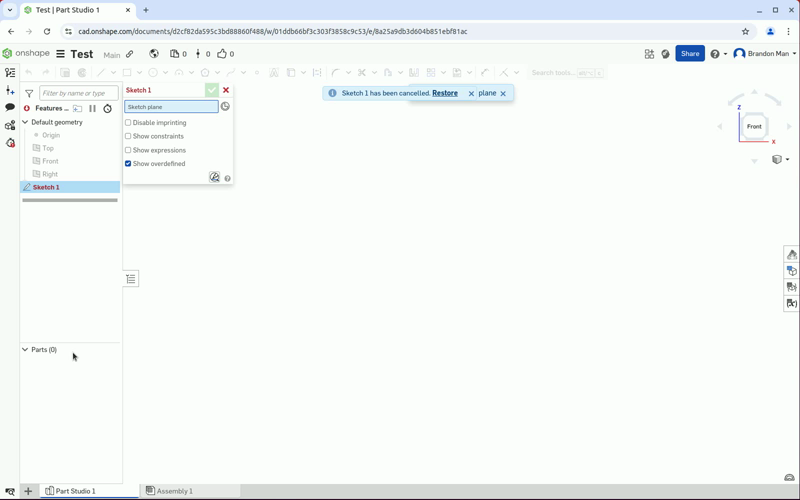
mouse_move(73, 163)
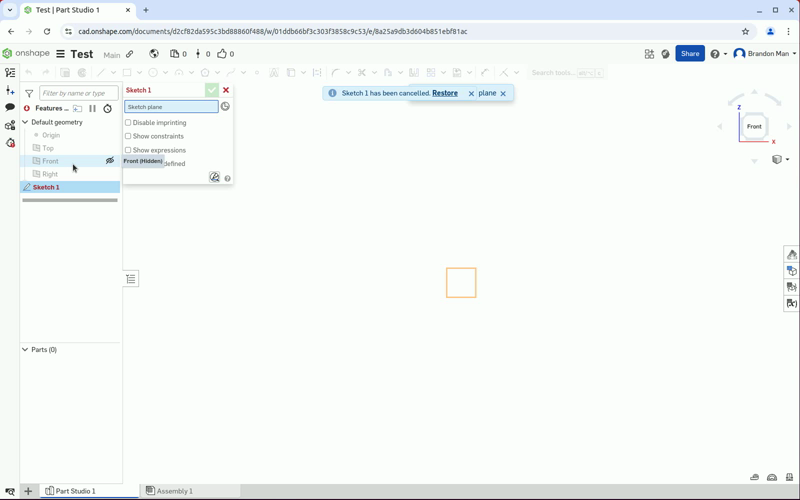
click(73, 163)
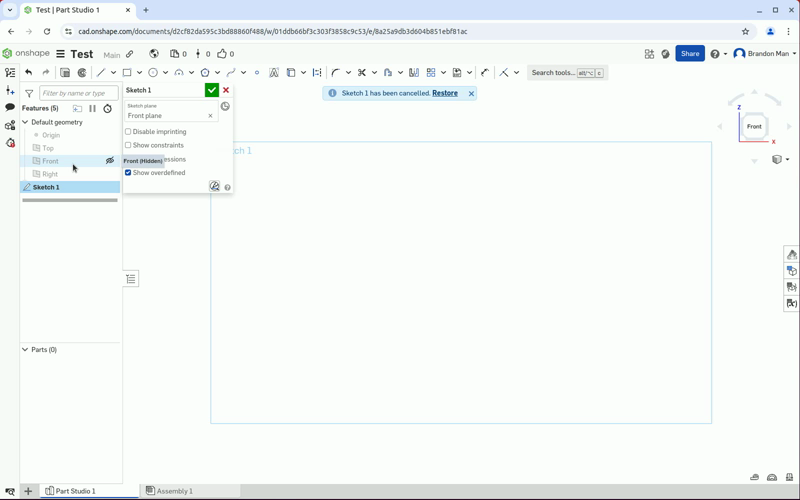
mouse_move(73, 352)
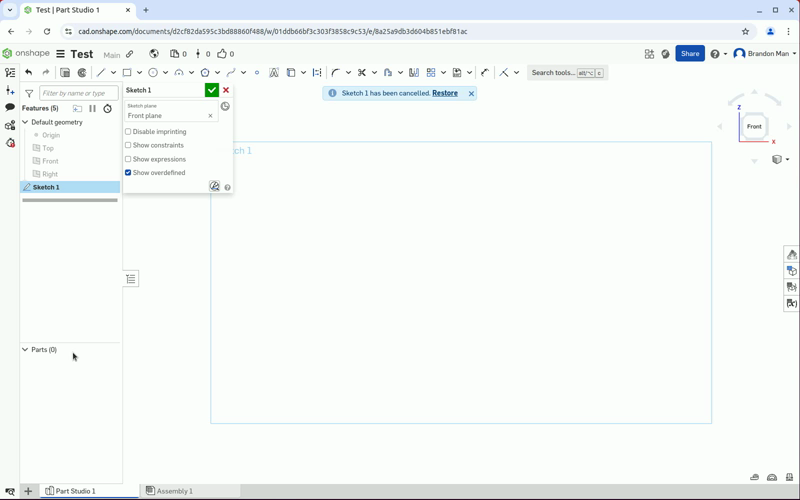
key(y)
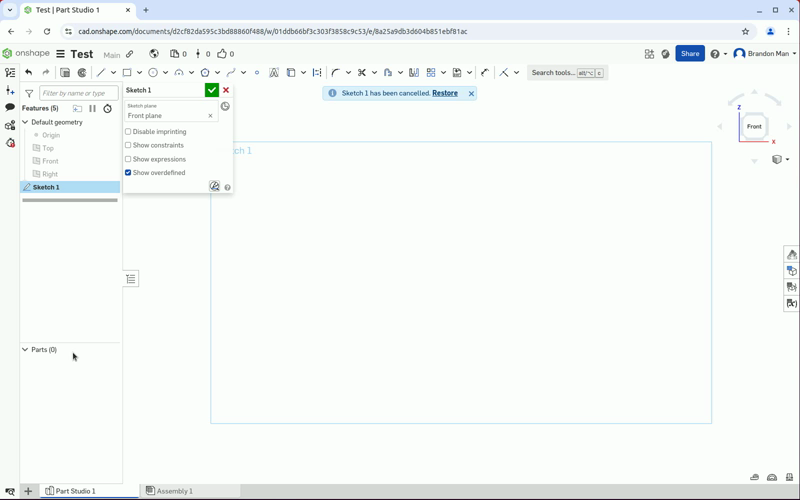
key(c)
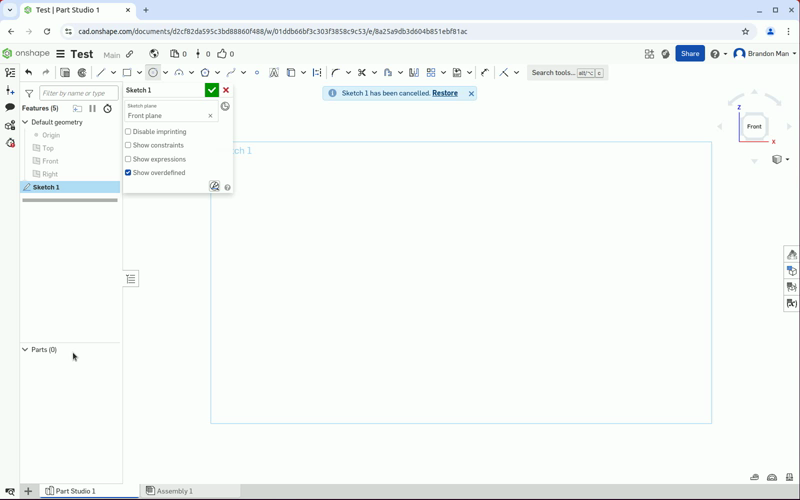
key_down(shift)
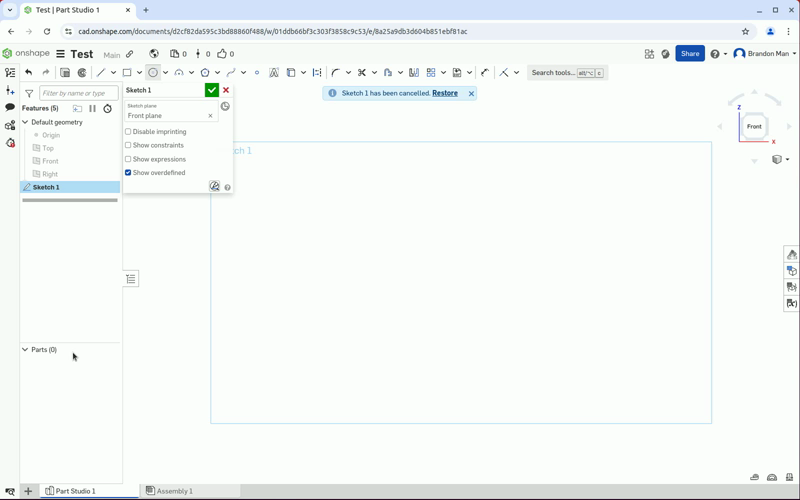
mouse_move(461, 282)
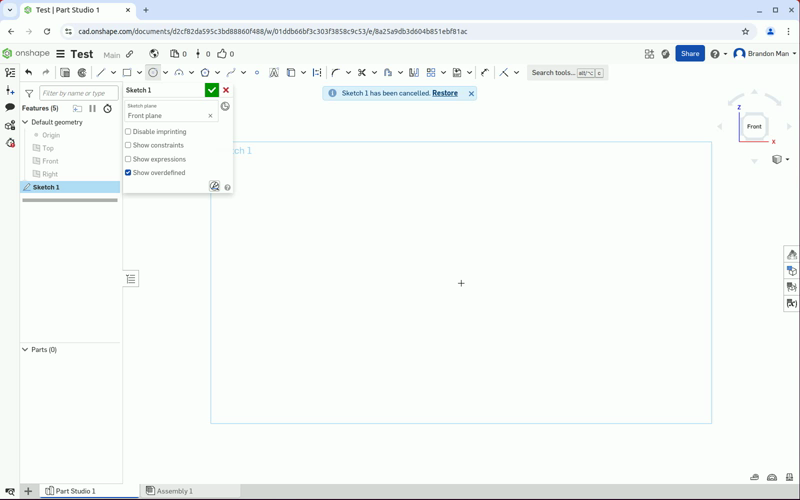
click(461, 282)
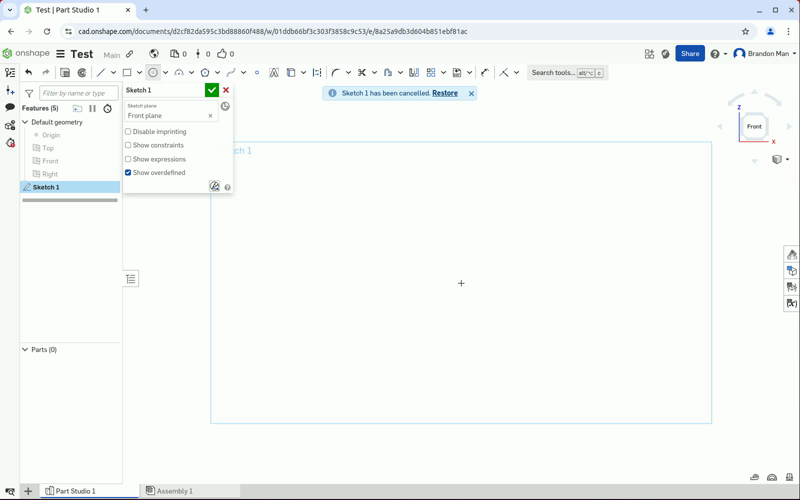
key_up(shift)
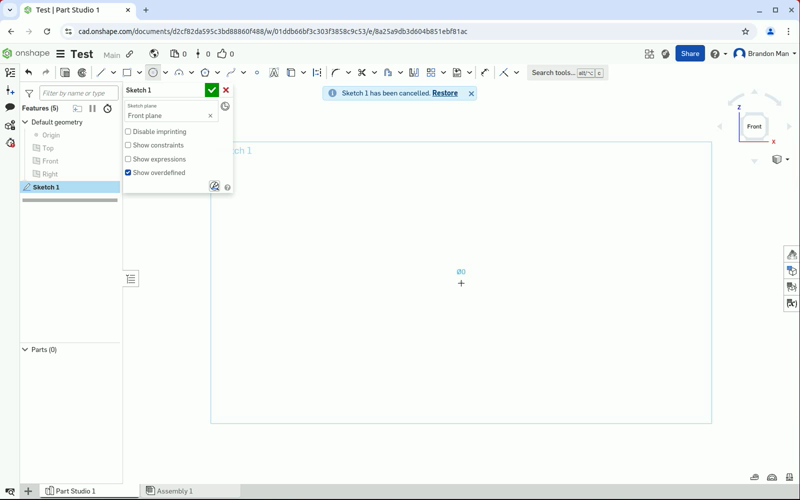
mouse_move(489, 282)
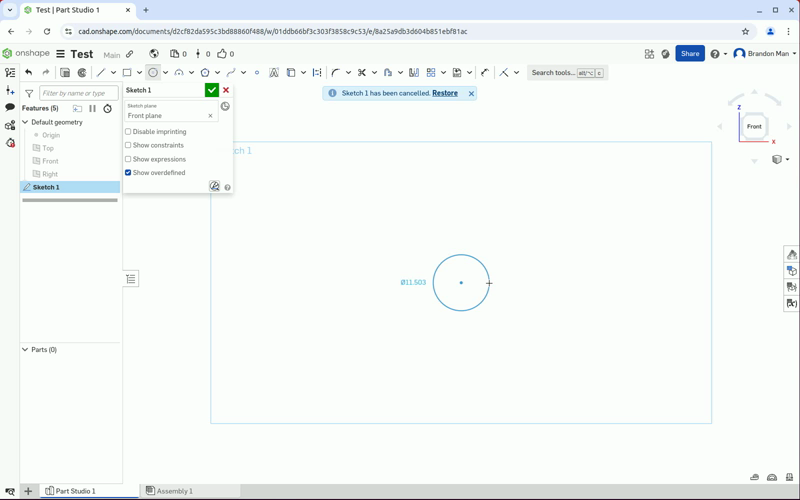
click(489, 282)
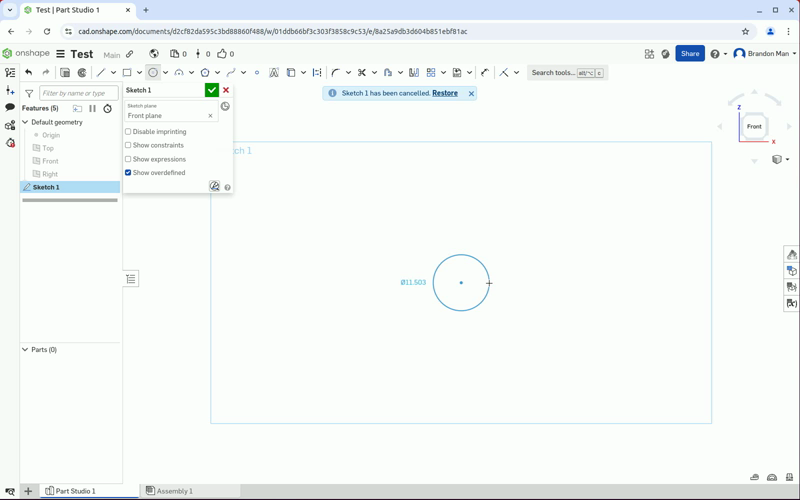
key(esc)
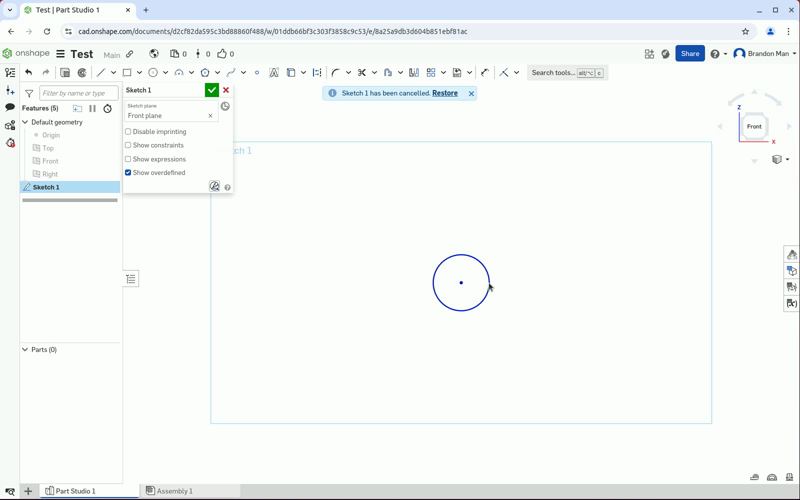
mouse_move(467, 273)
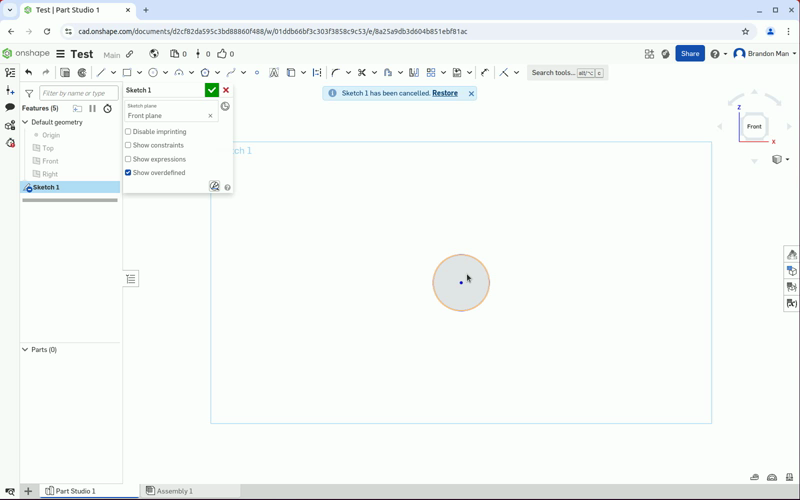
click(467, 273)
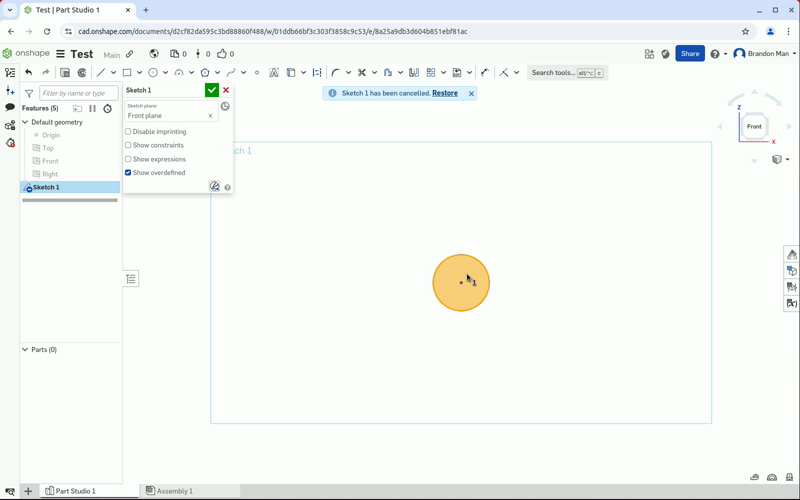
mouse_move(73, 352)
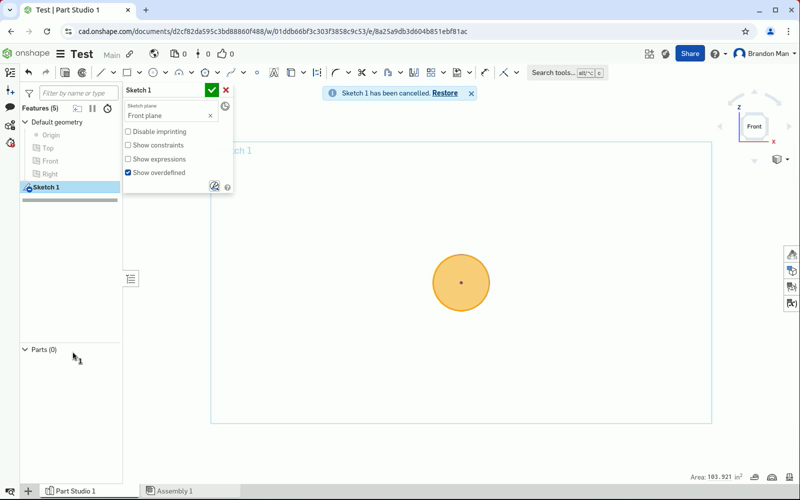
key(shift+y)
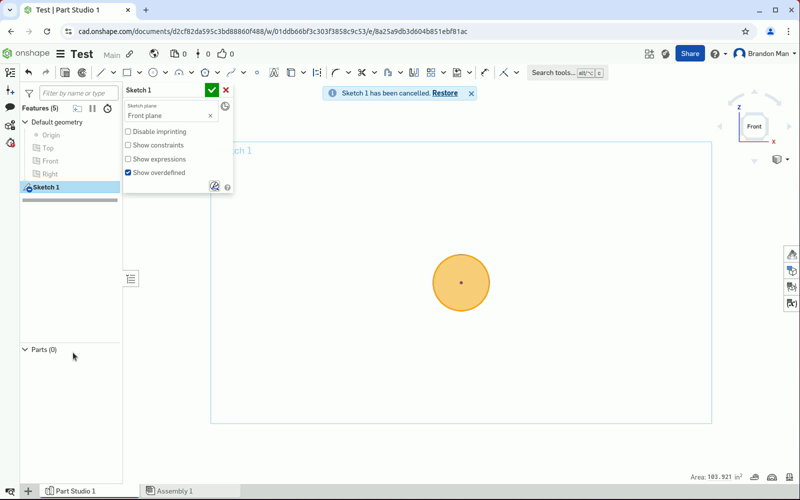
key(shift+e)
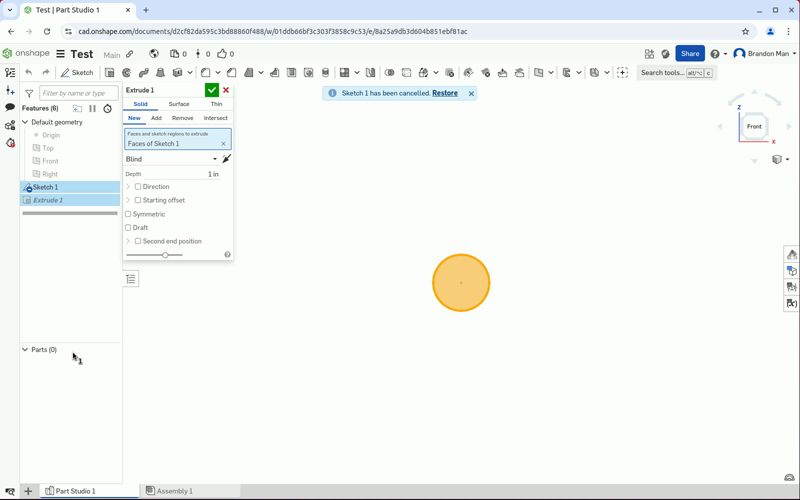
mouse_move(143, 106)
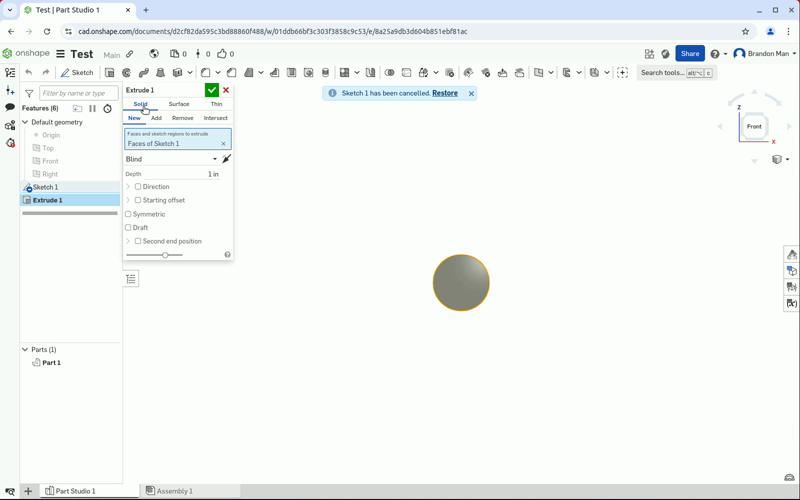
click(143, 106)
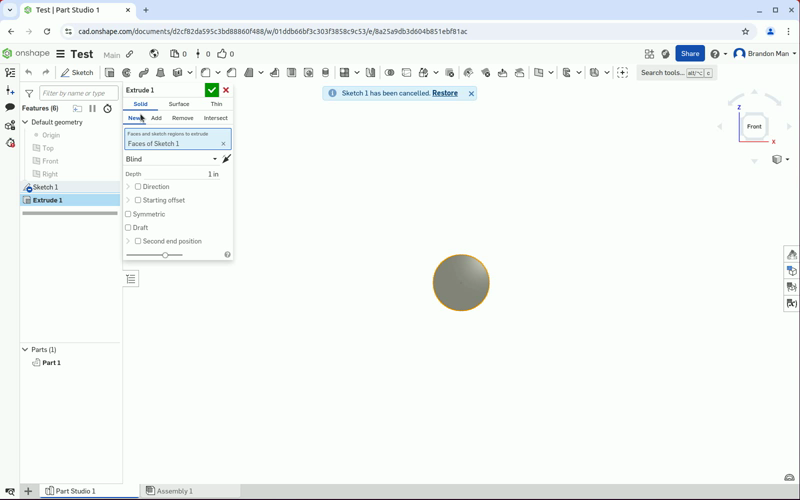
mouse_move(137, 120)
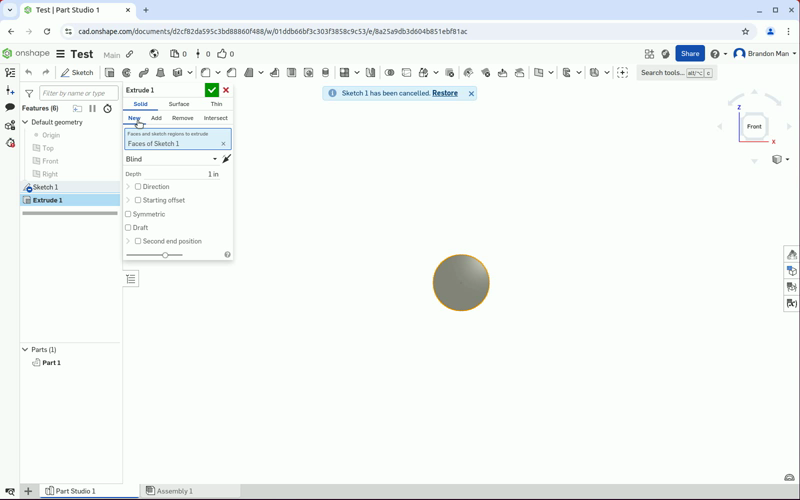
click(137, 120)
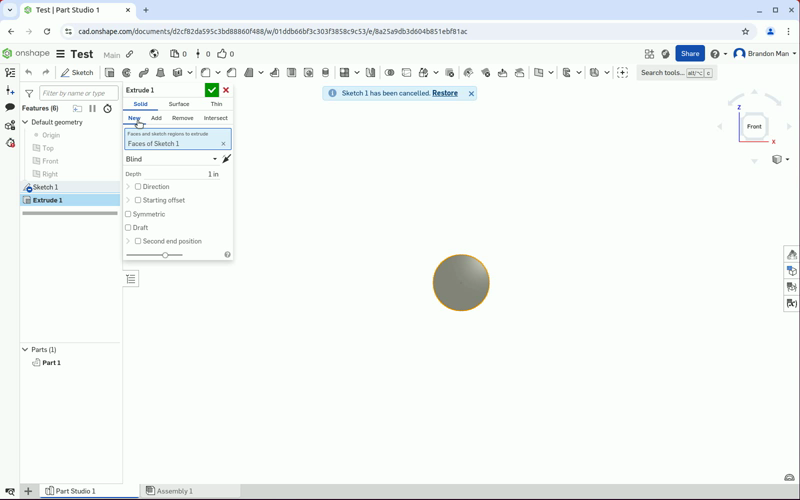
key(tab, 4)
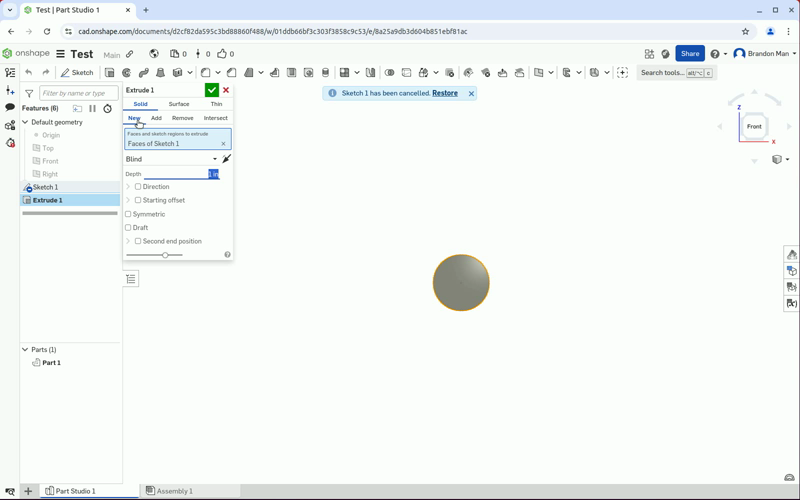
text(-23.108)
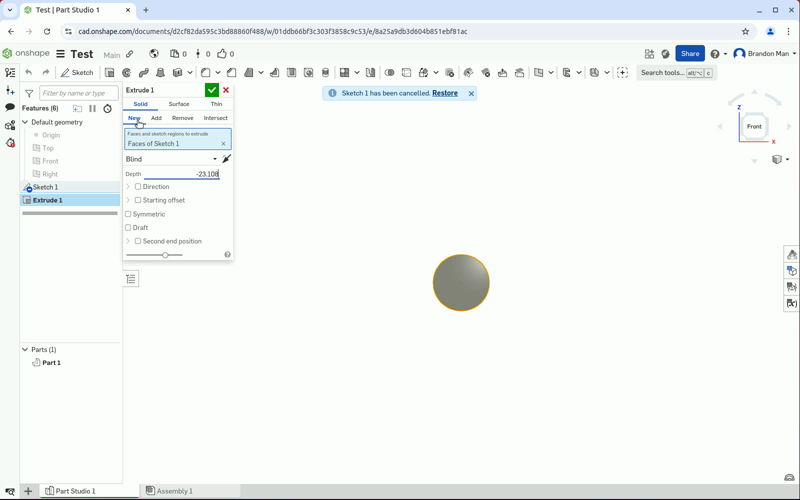
key(enter)
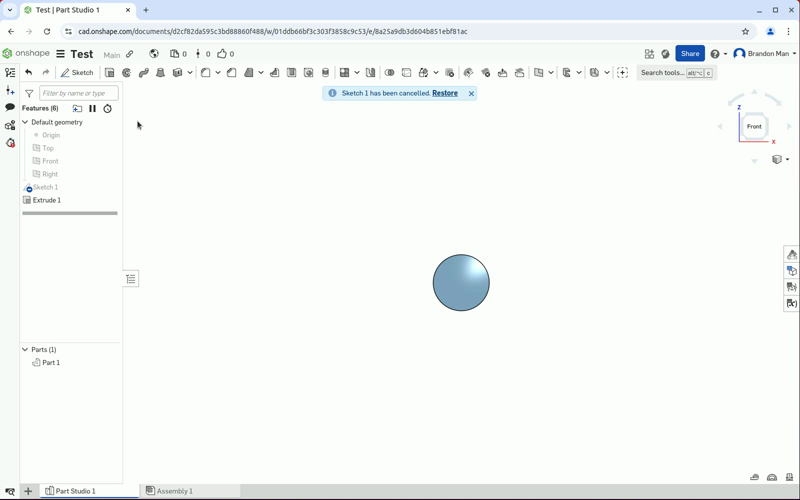
key(shift+h)
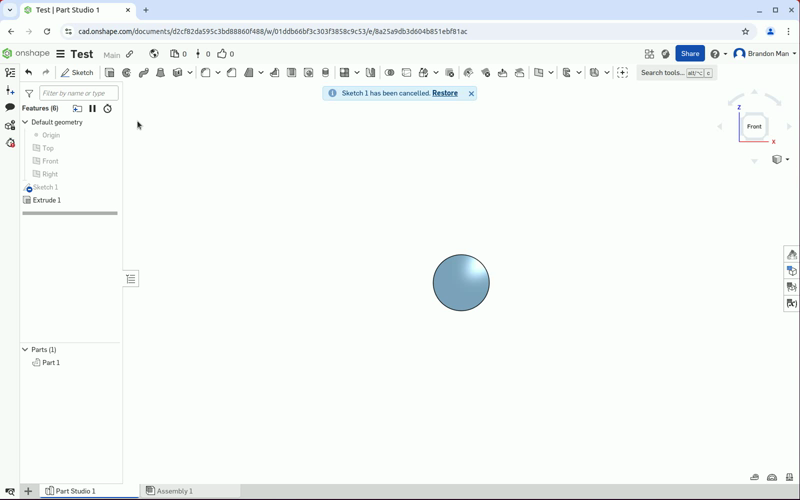
key(shift+h)
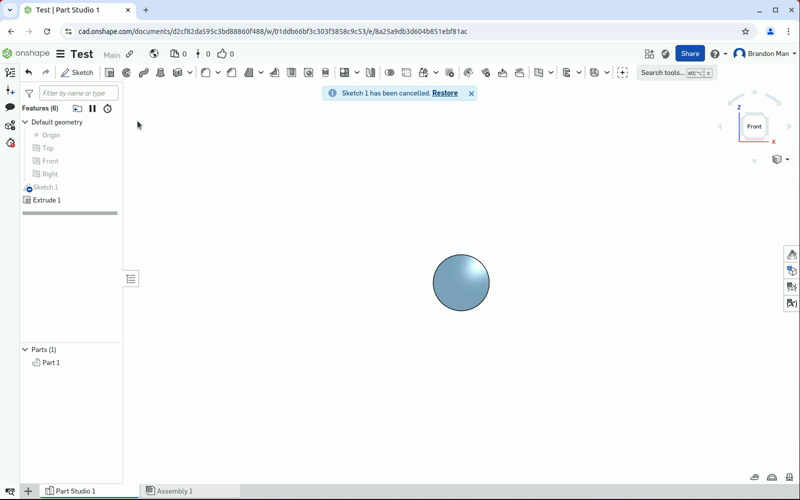
mouse_move(73, 189)
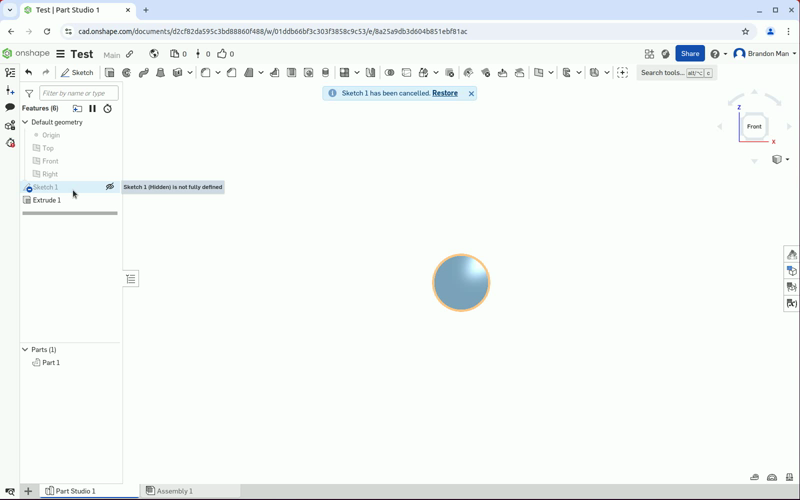
click(73, 189)
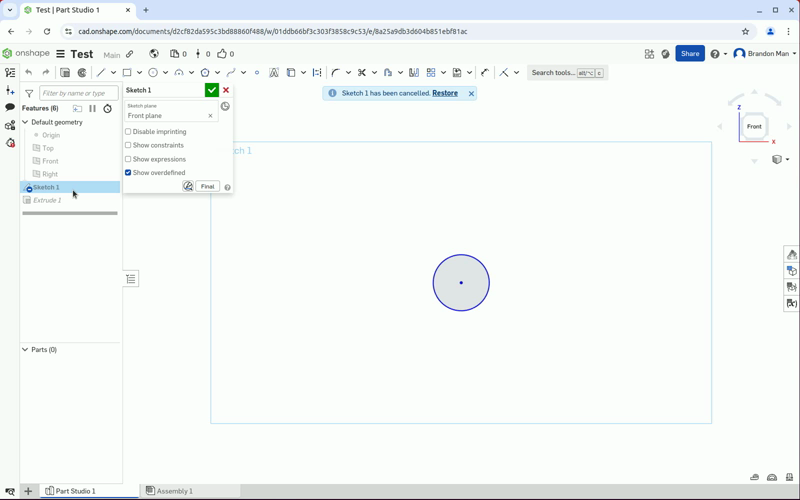
mouse_move(229, 92)
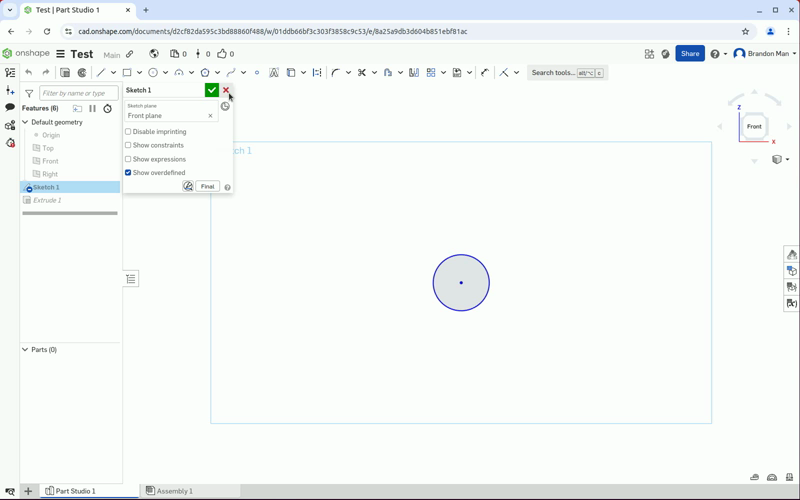
click(229, 92)
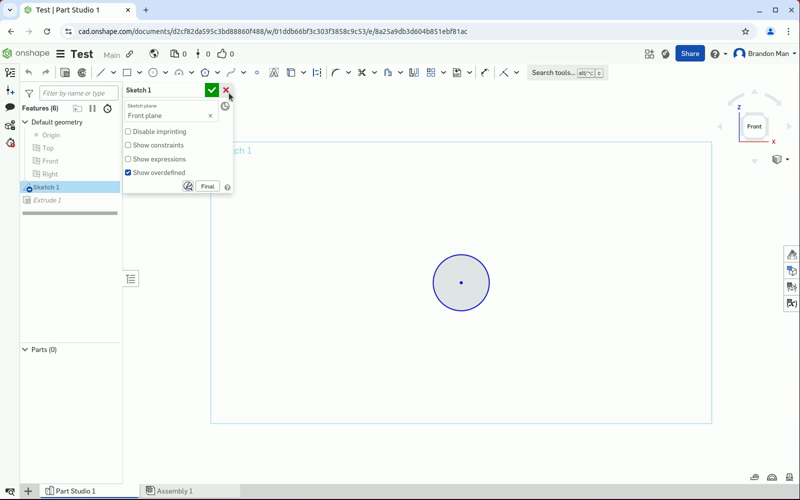
key(shift+s)
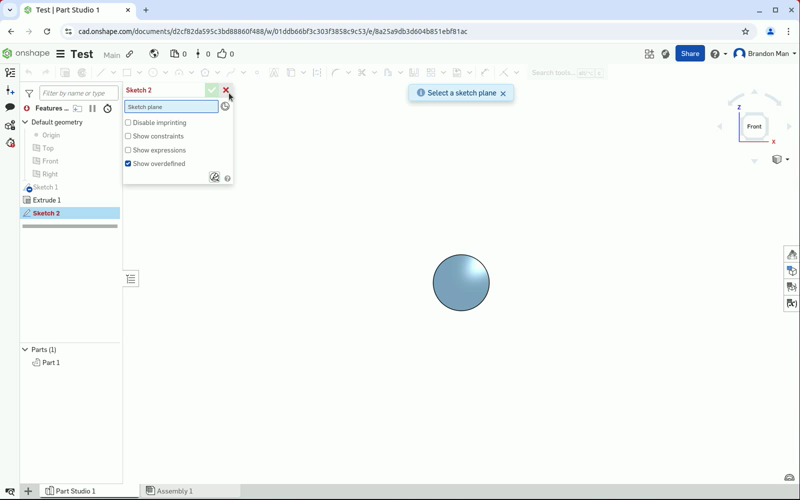
mouse_move(73, 163)
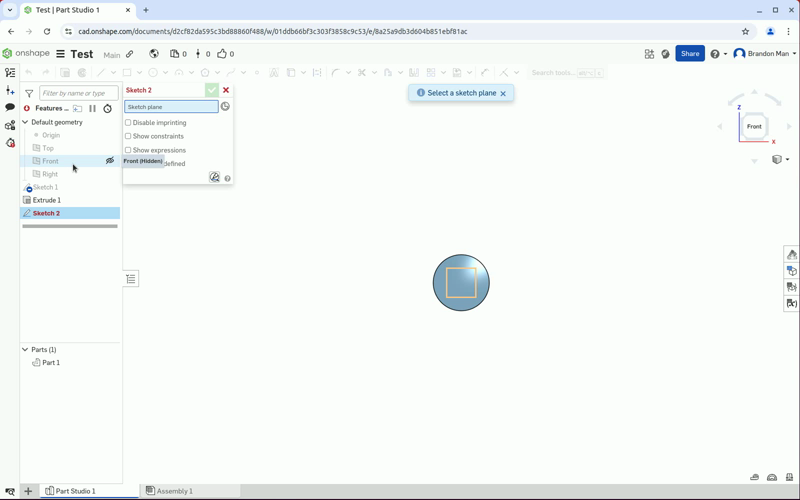
click(73, 163)
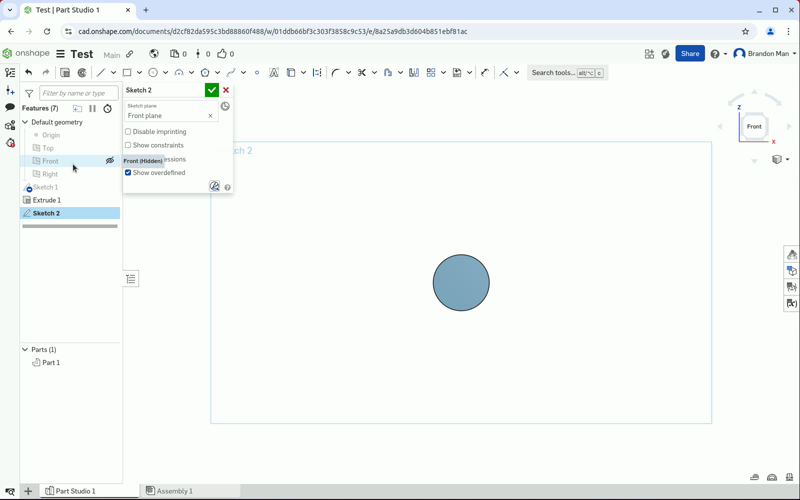
mouse_move(73, 352)
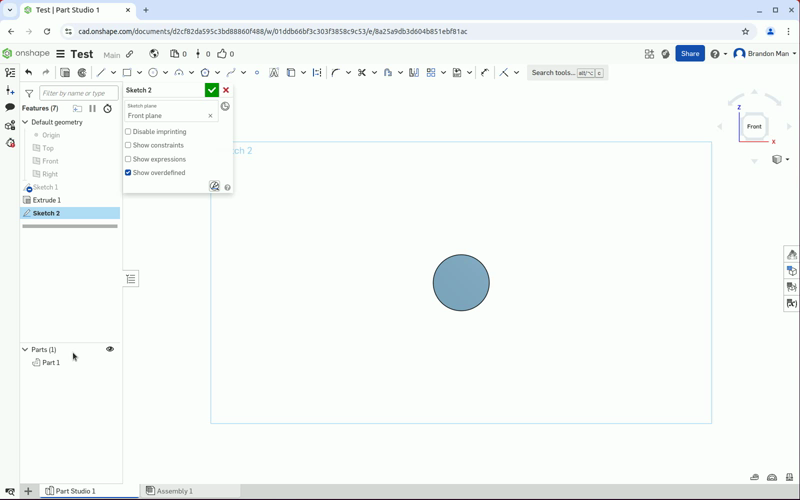
key(y)
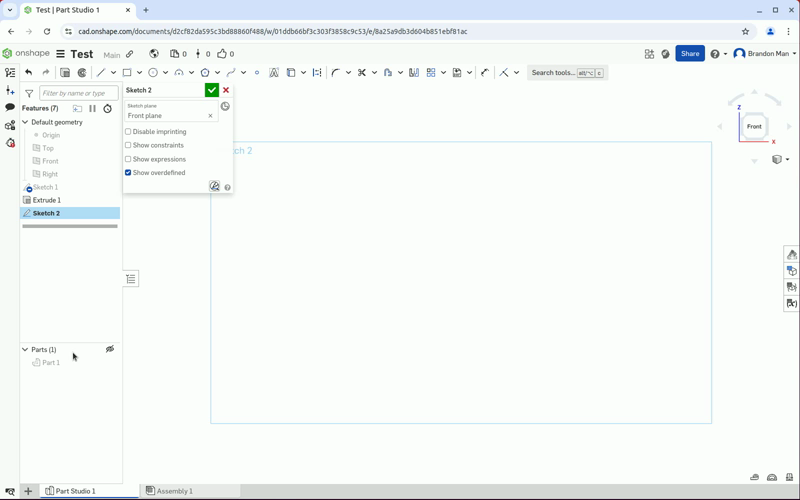
key(l)
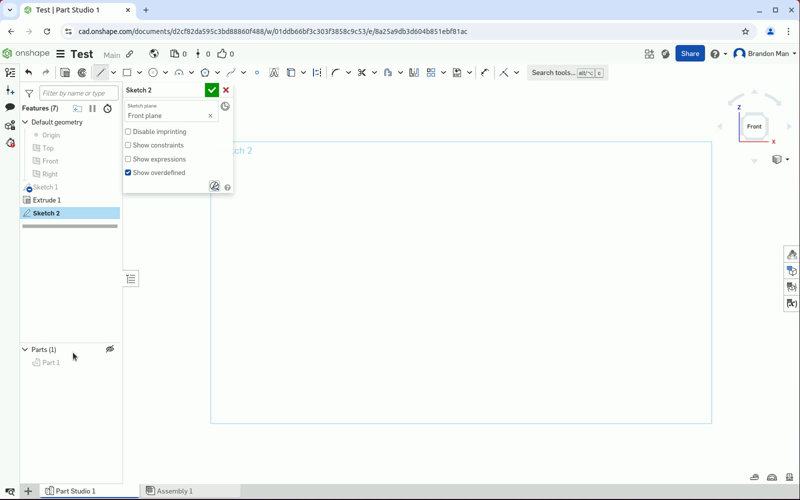
key_down(shift)
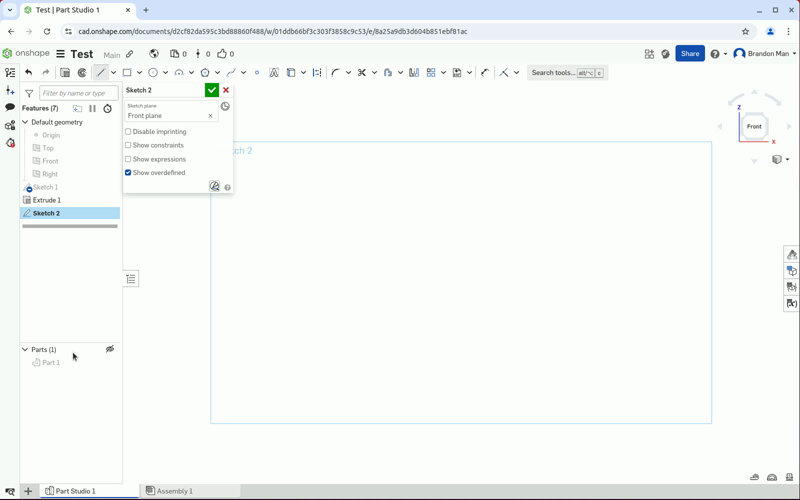
mouse_move(446, 291)
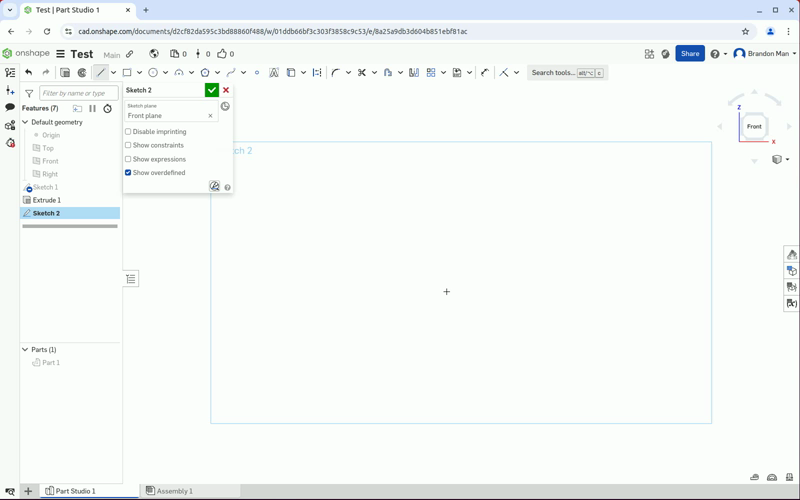
click(446, 291)
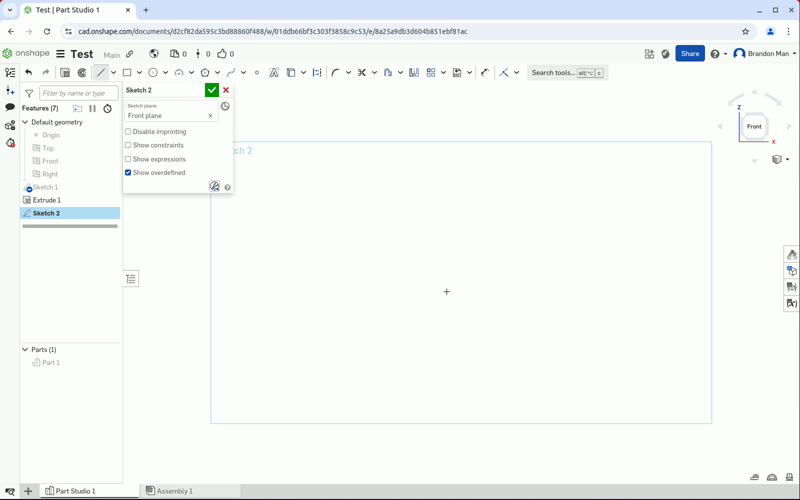
key_up(shift)
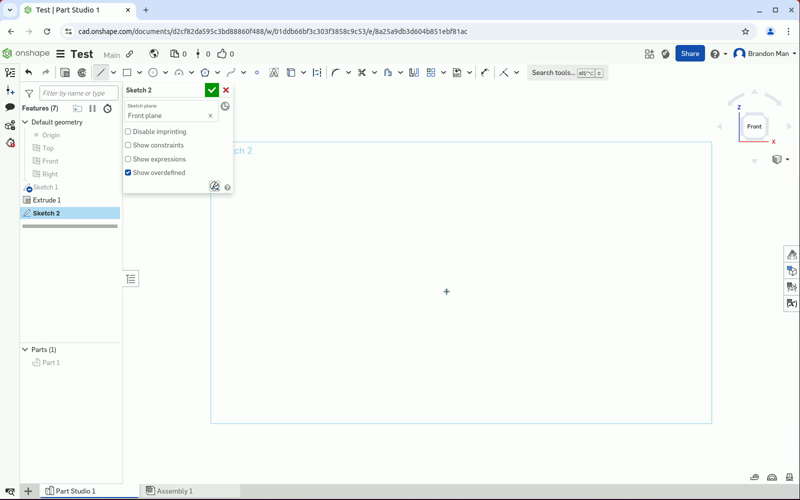
key_down(shift)
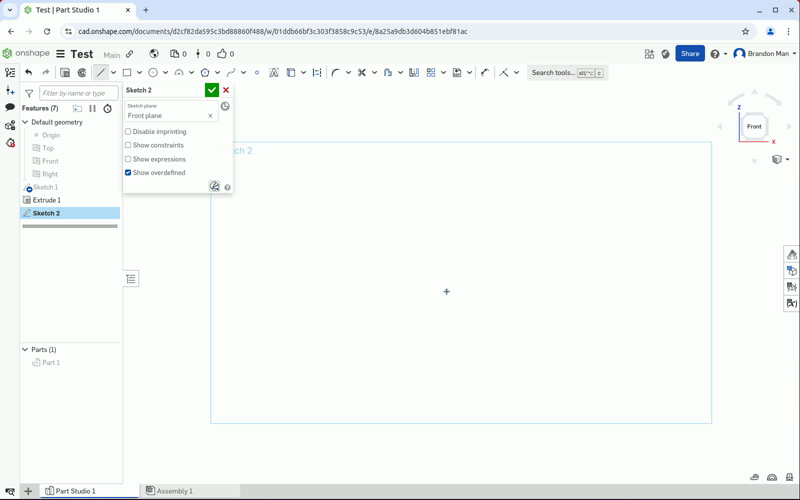
mouse_move(476, 291)
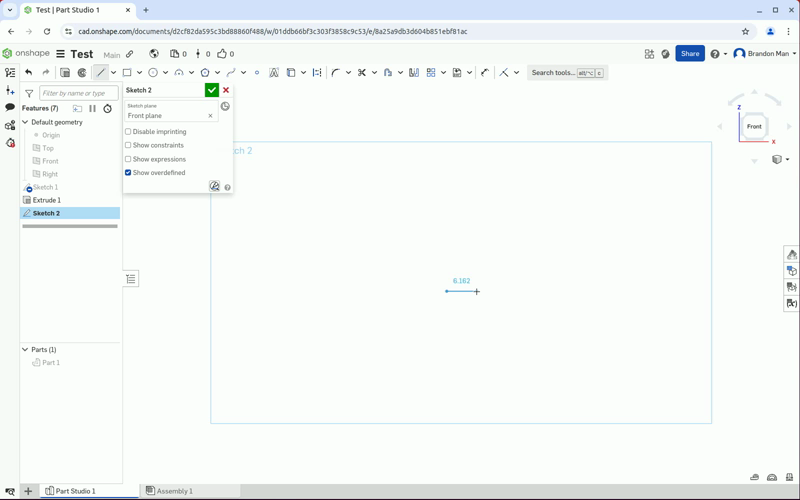
mouse_move(460, 299)
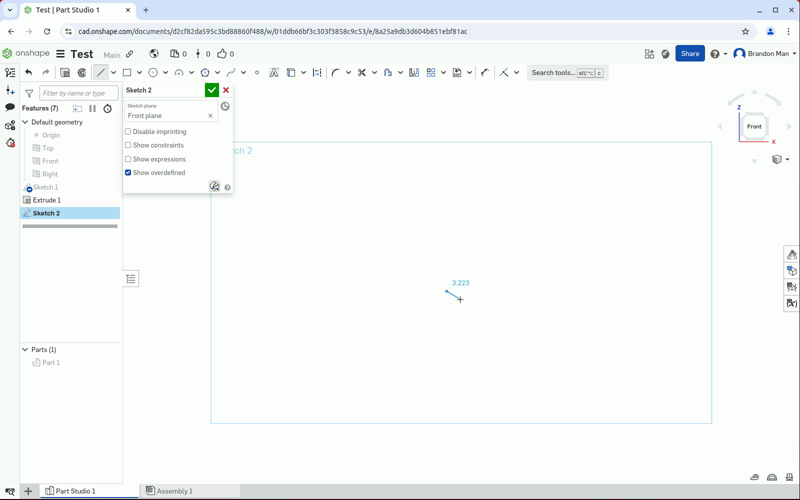
click(460, 299)
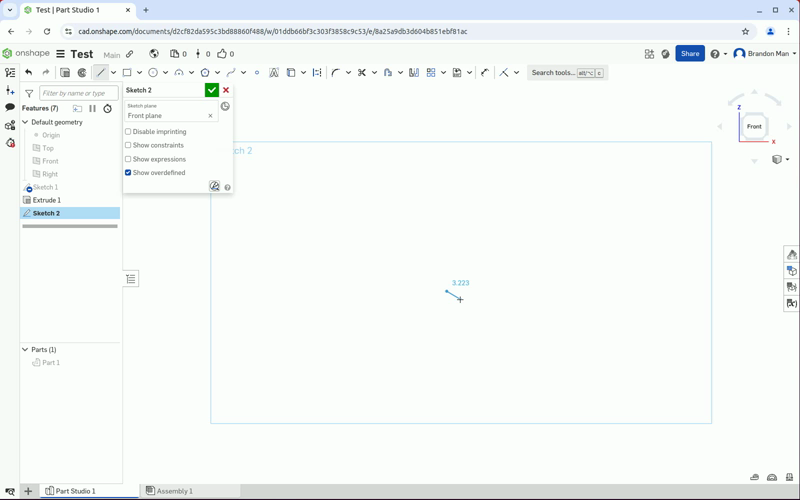
key_up(shift)
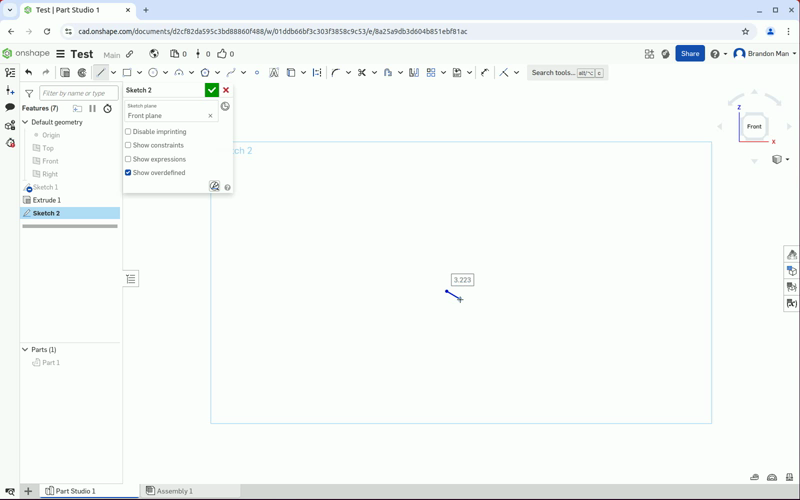
key_down(shift)
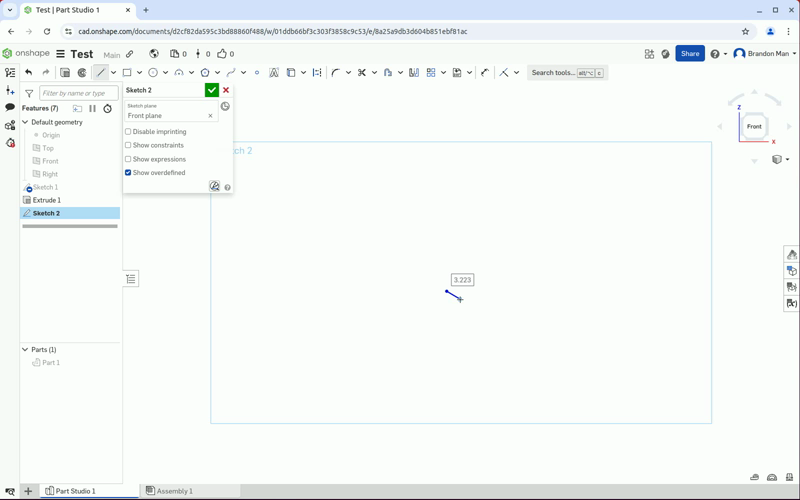
mouse_move(490, 299)
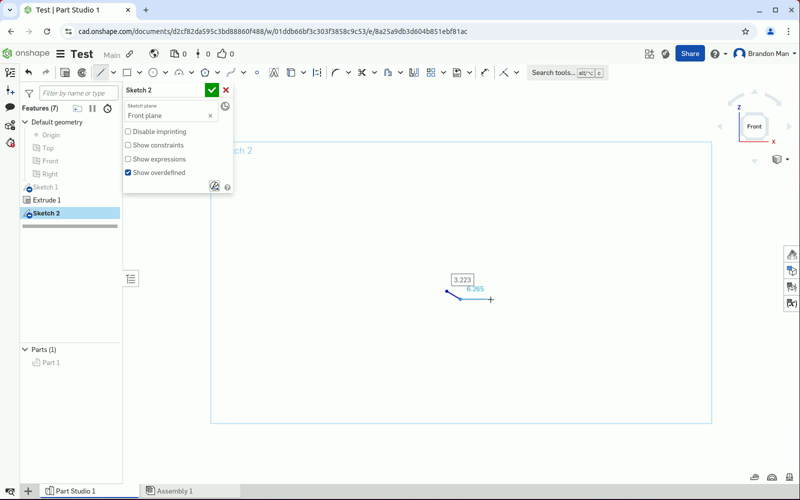
mouse_move(474, 291)
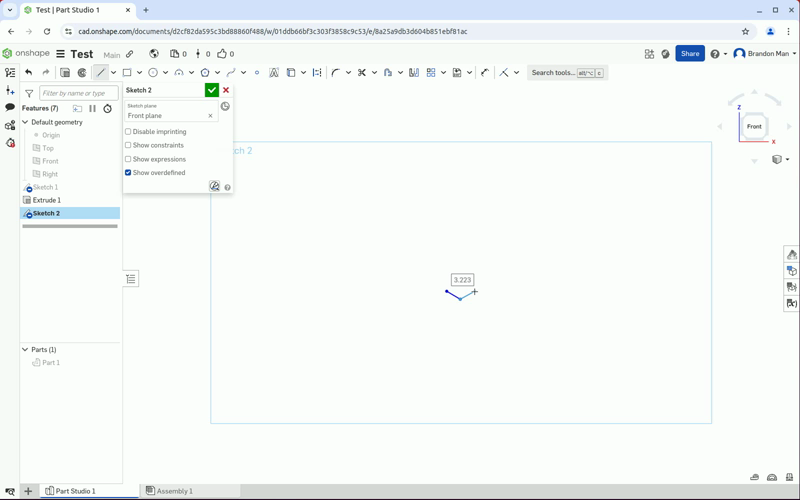
click(474, 291)
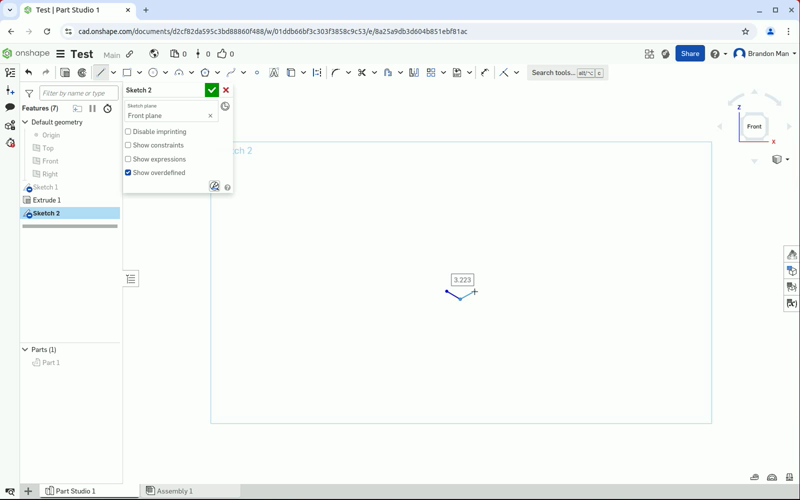
key_up(shift)
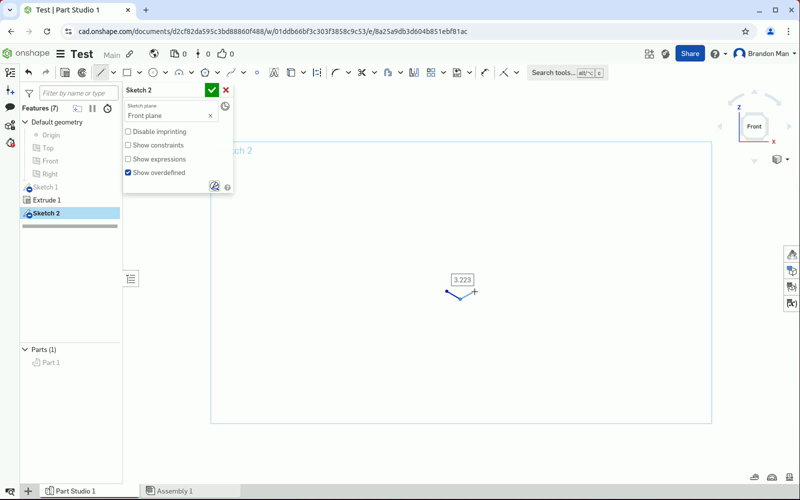
key_down(shift)
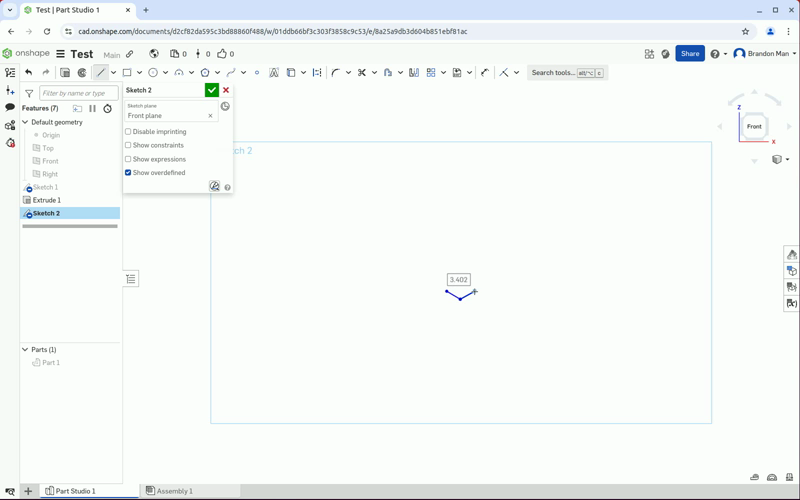
mouse_move(504, 291)
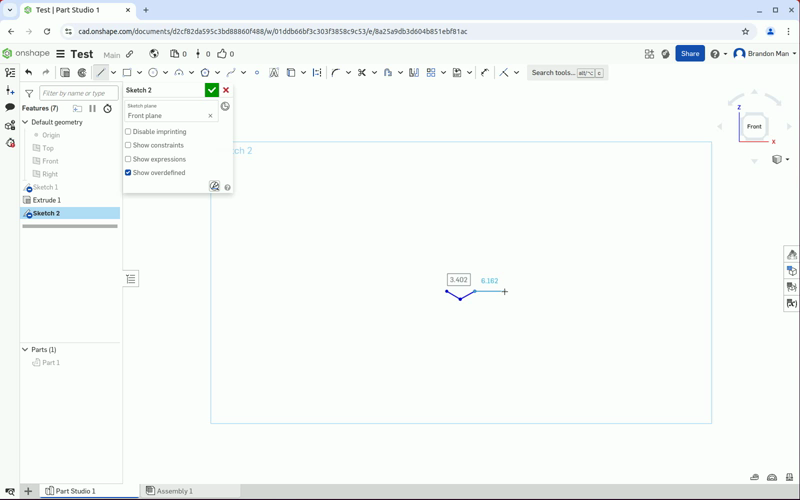
mouse_move(474, 275)
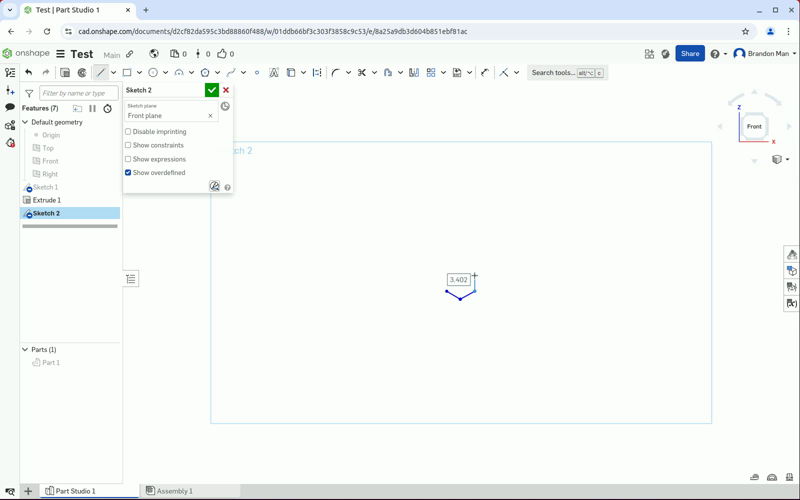
click(474, 275)
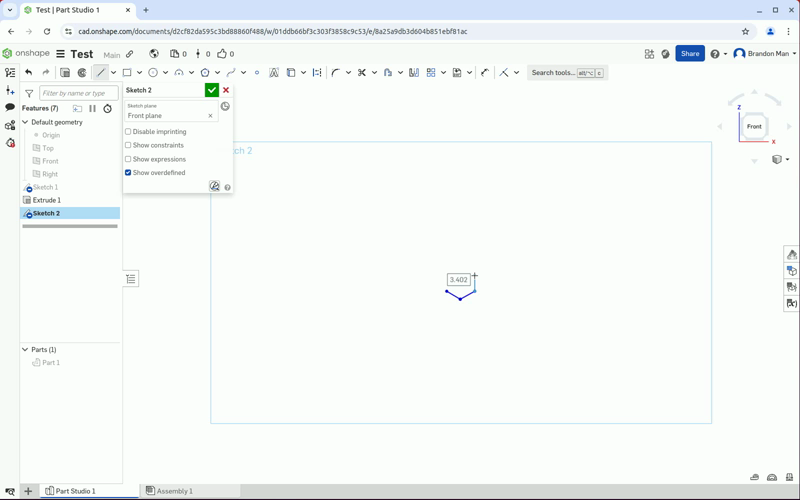
key_up(shift)
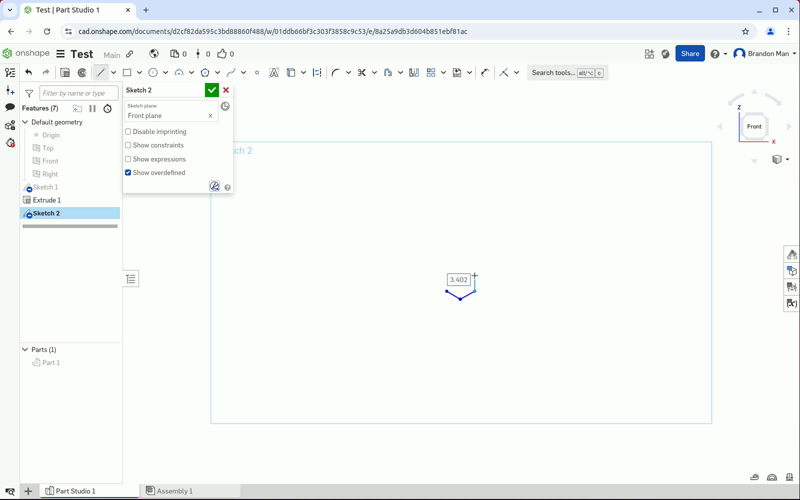
key_down(shift)
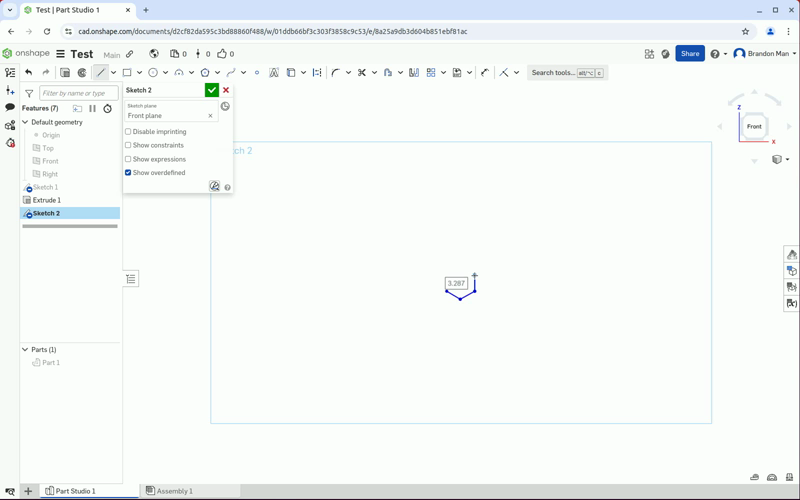
mouse_move(504, 275)
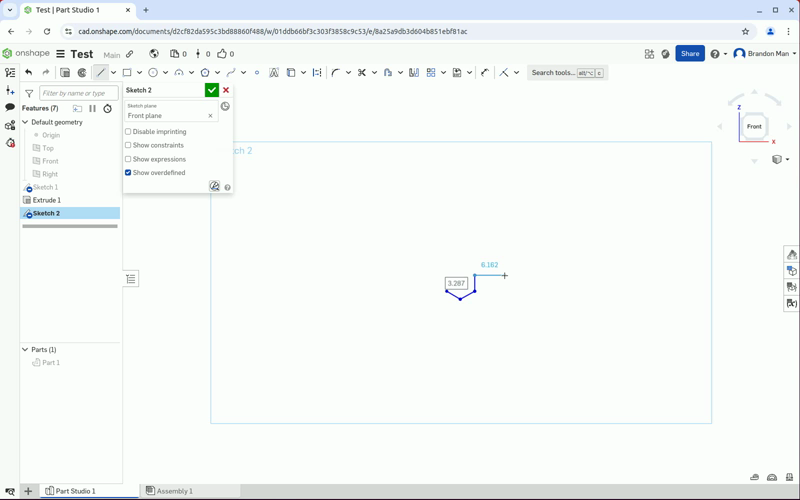
mouse_move(460, 267)
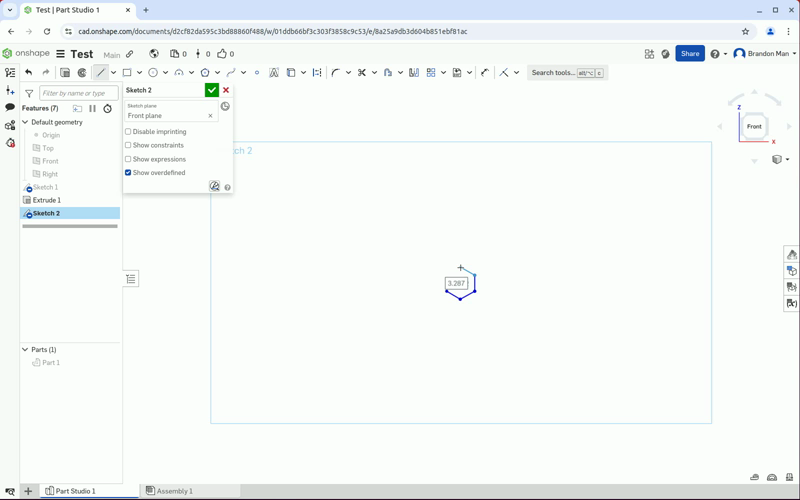
click(460, 267)
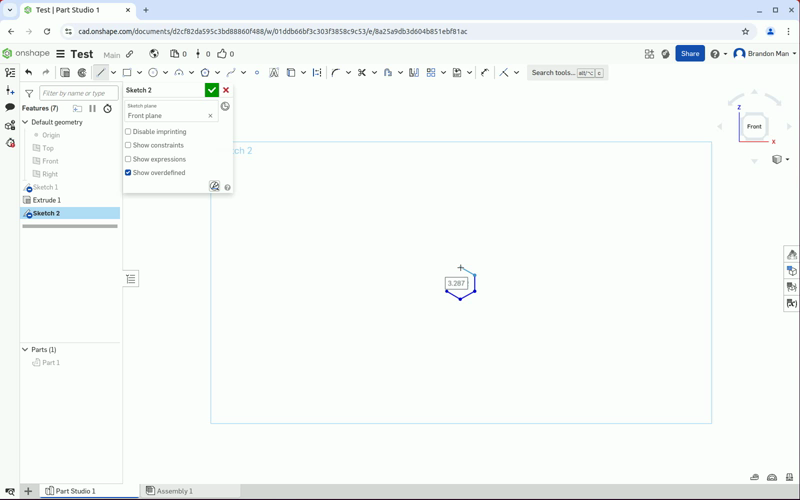
key_up(shift)
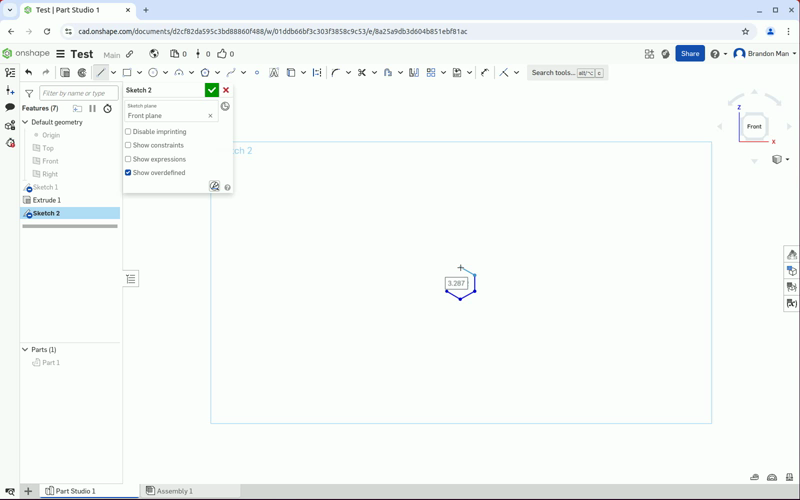
key_down(shift)
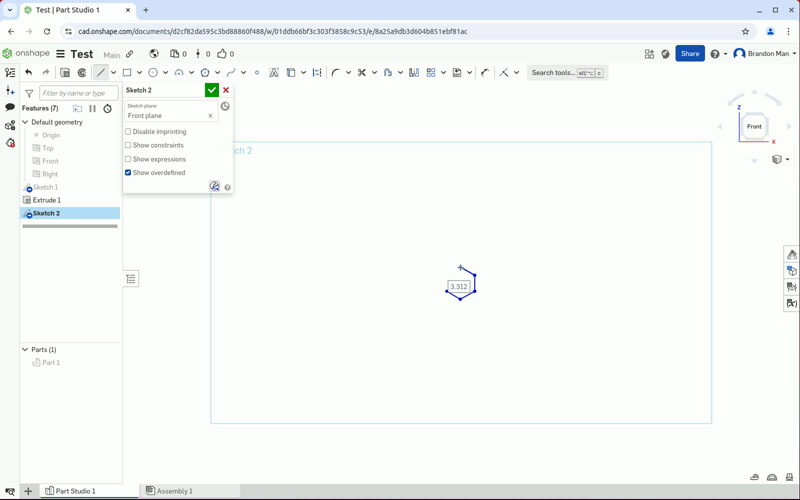
mouse_move(490, 267)
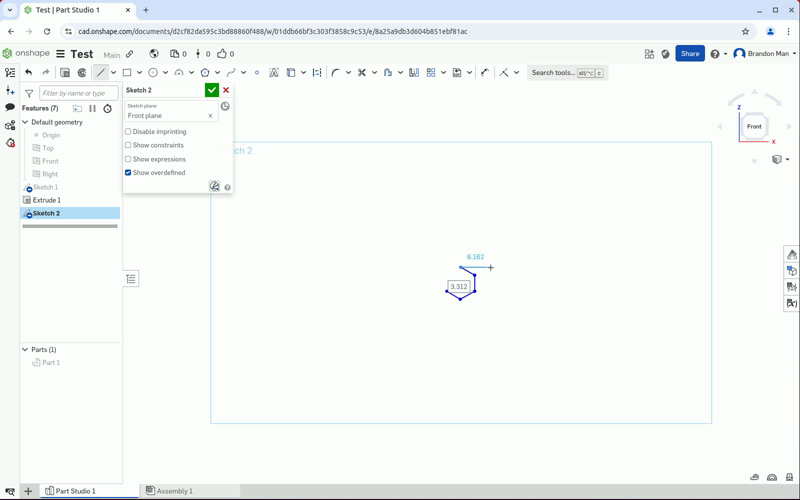
mouse_move(446, 275)
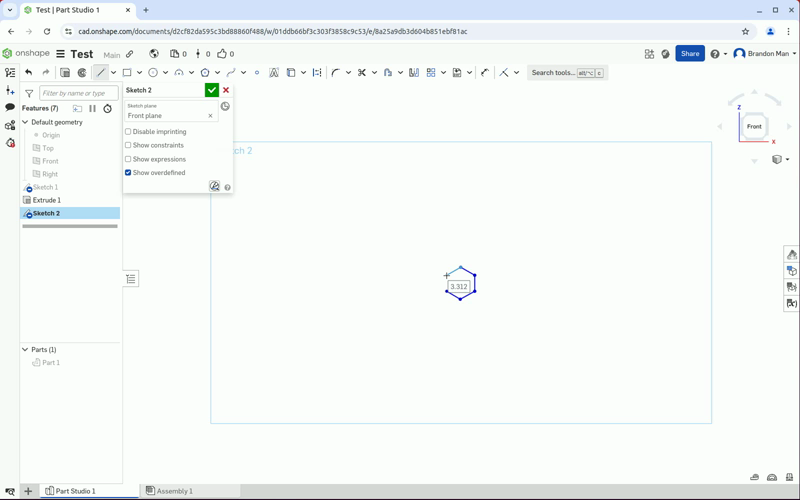
click(446, 275)
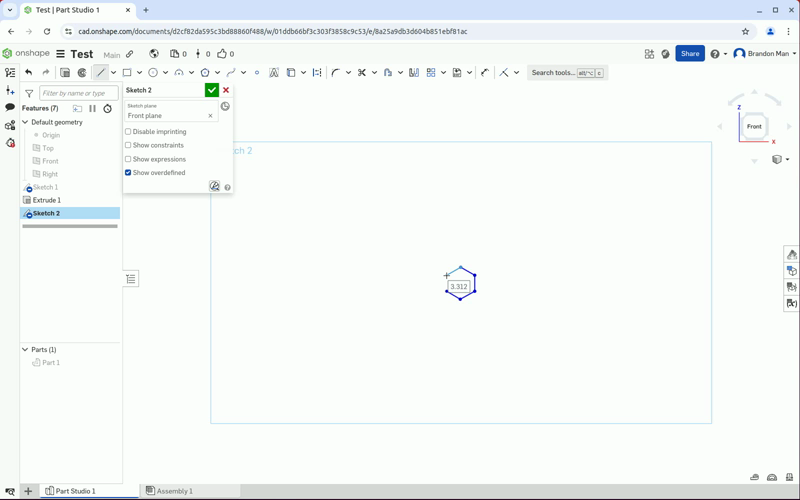
key_up(shift)
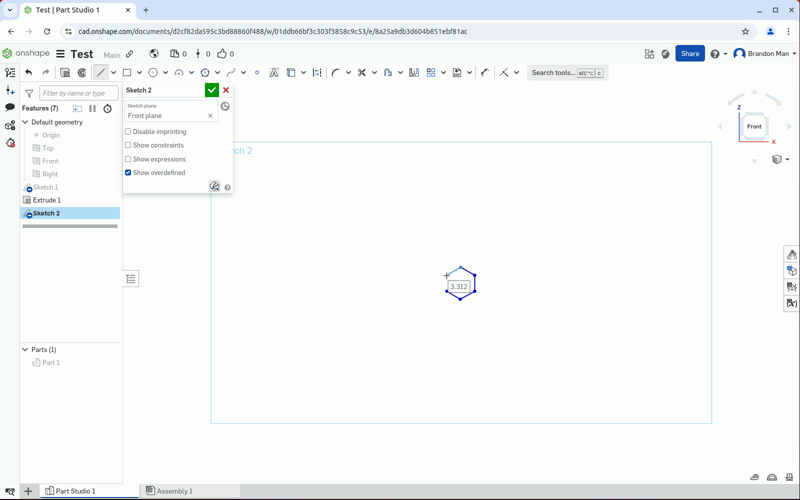
mouse_move(476, 275)
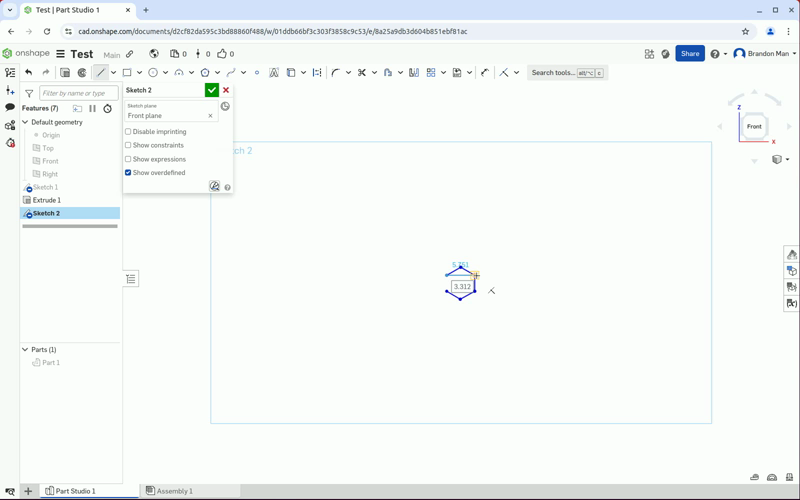
key_down(shift)
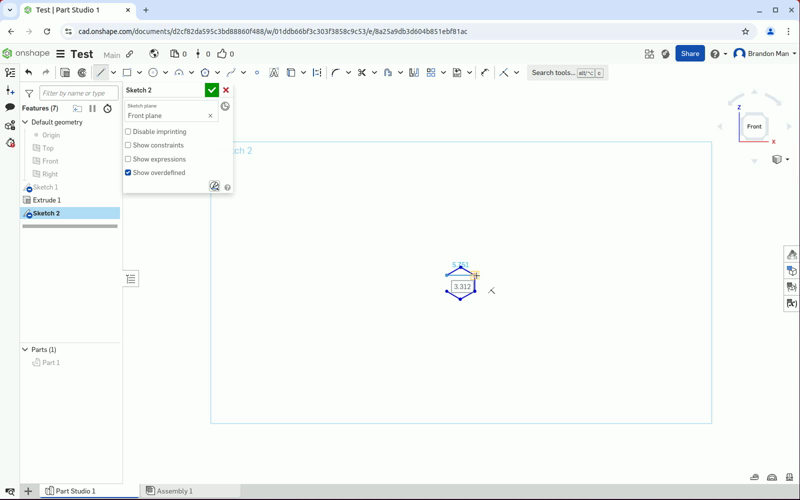
mouse_move(446, 291)
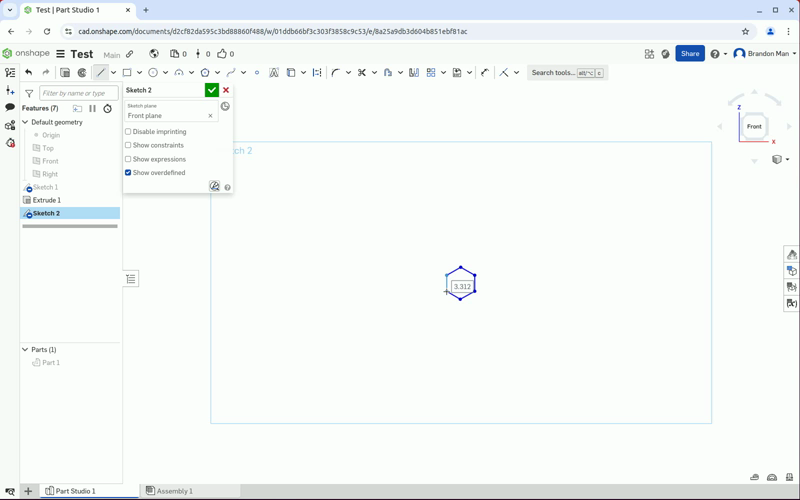
key_up(shift)
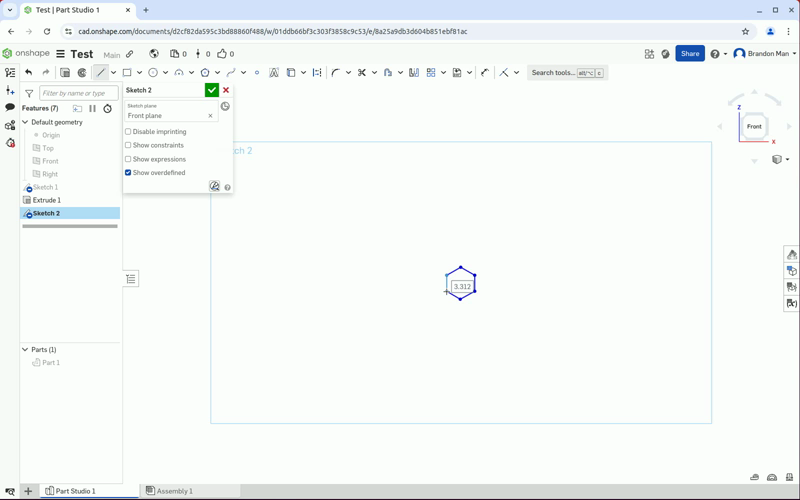
click(446, 291)
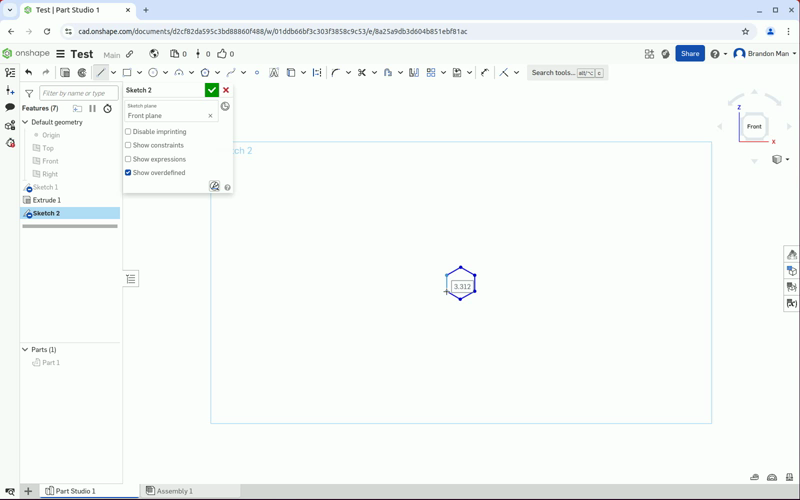
key(esc)
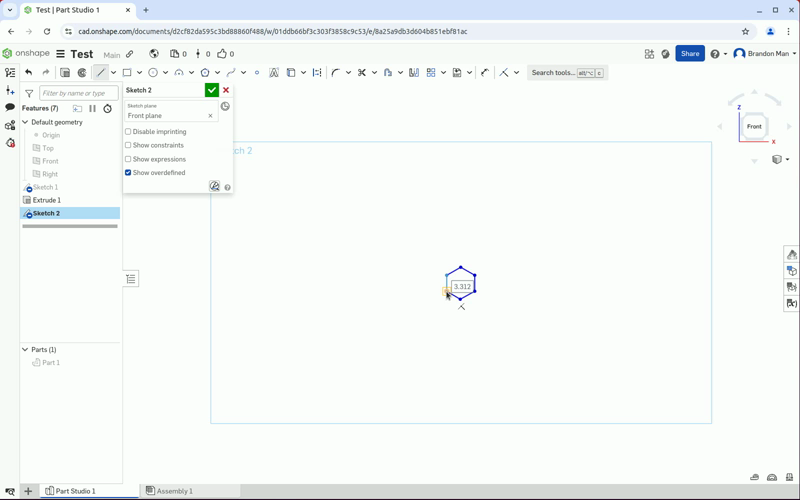
mouse_move(454, 287)
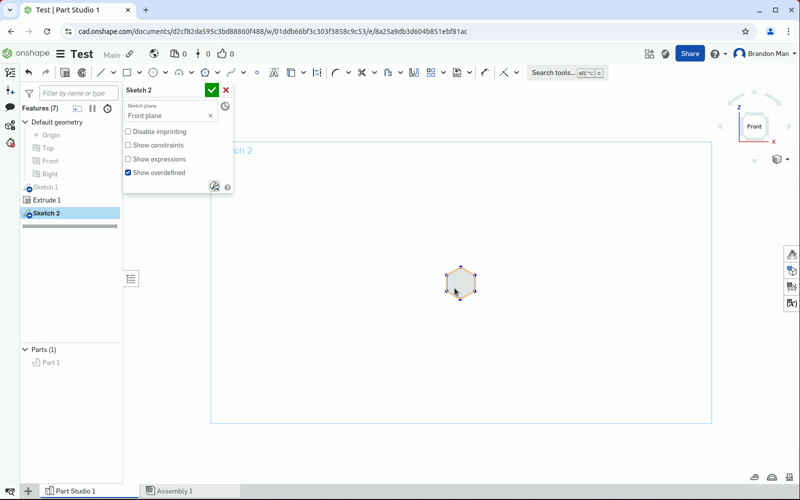
scroll(6)
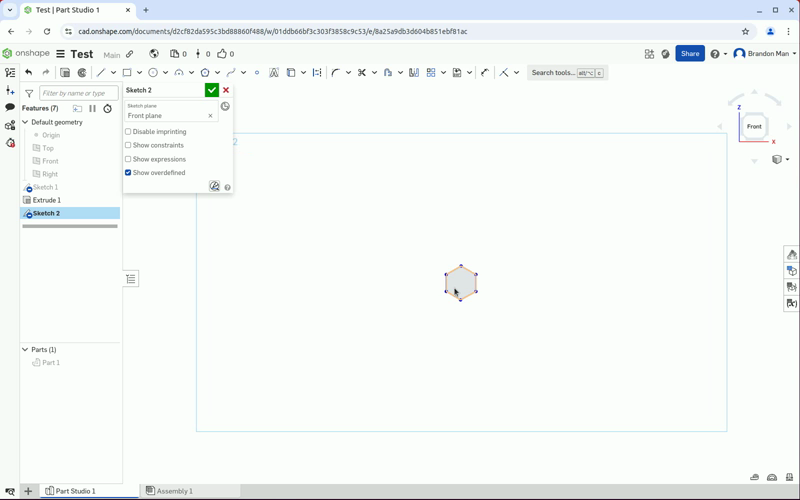
scroll(6)
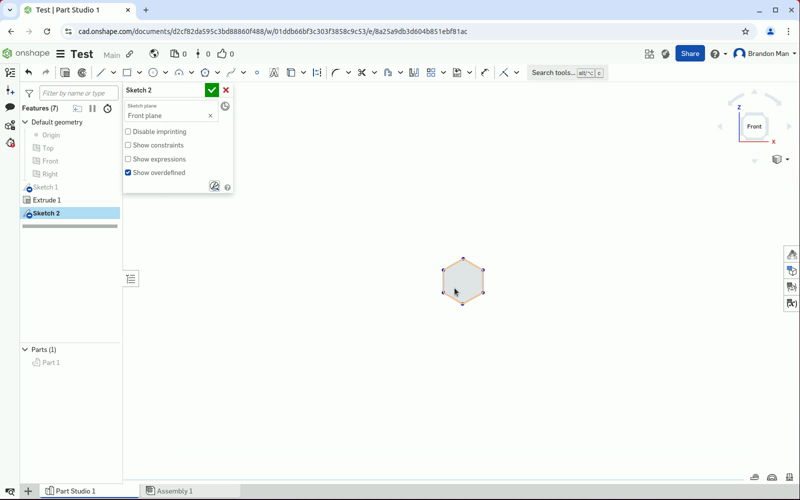
scroll(6)
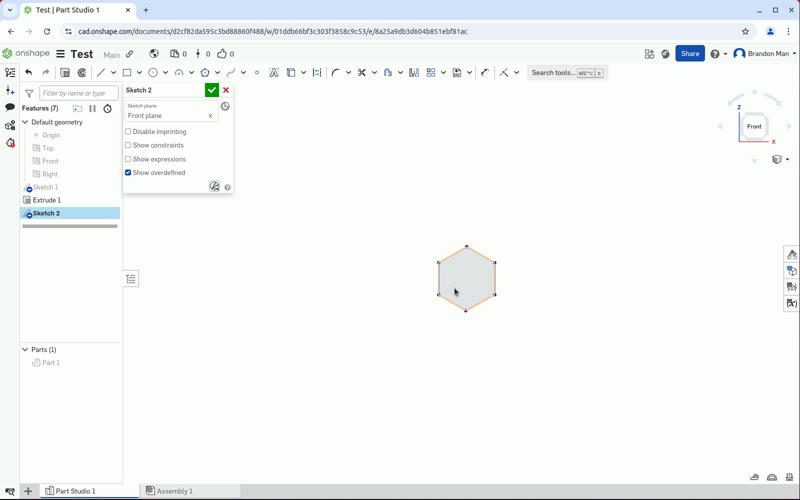
scroll(6)
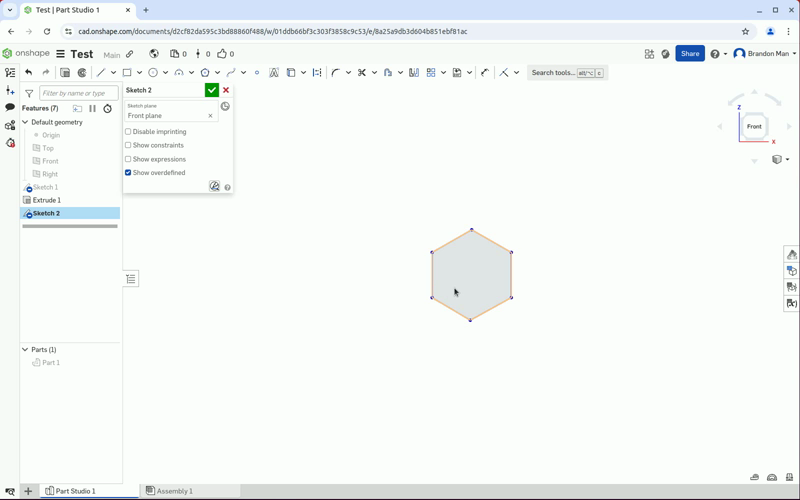
scroll(6)
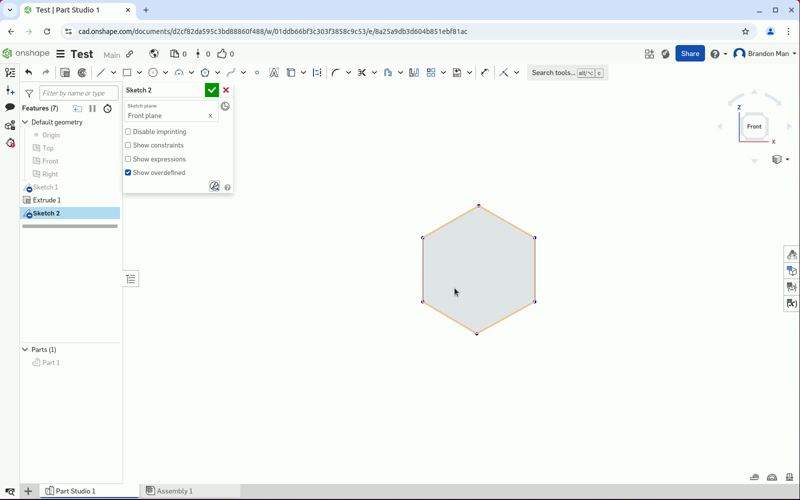
scroll(6)
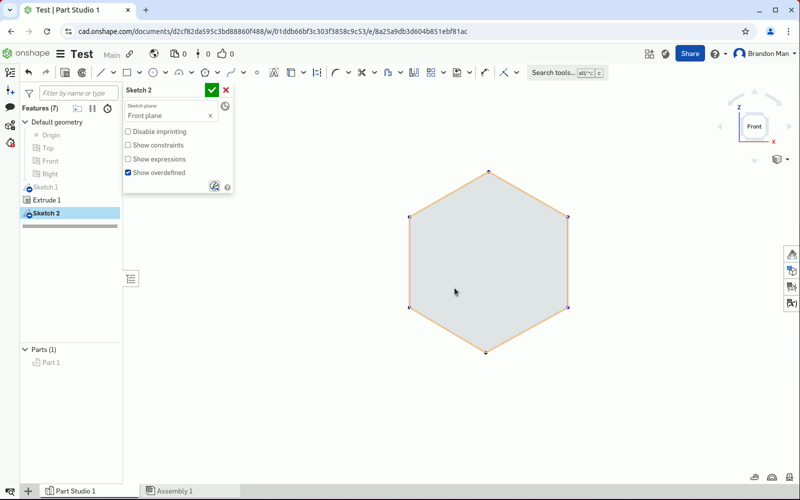
scroll(6)
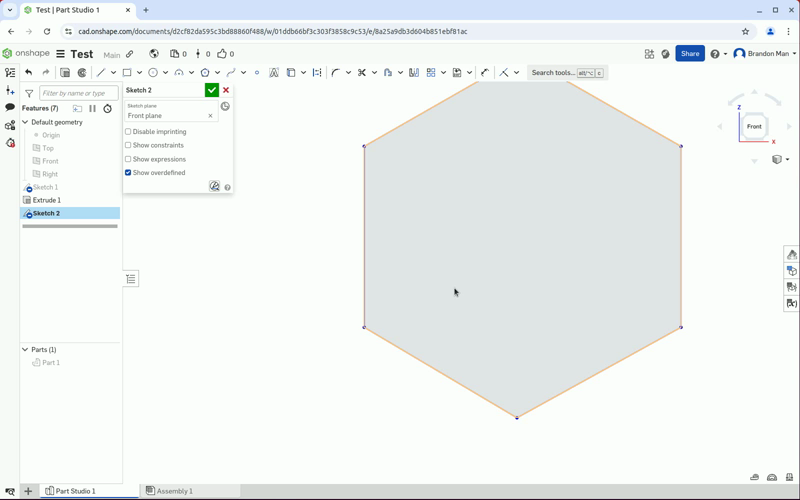
click(454, 287)
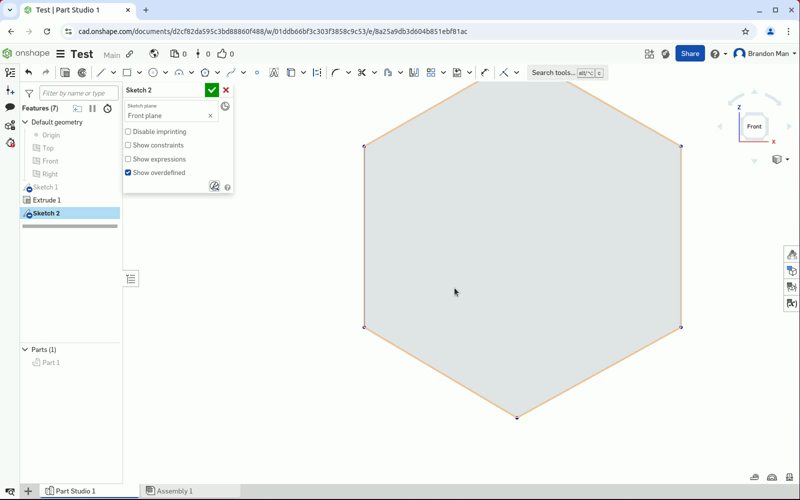
scroll(-6)
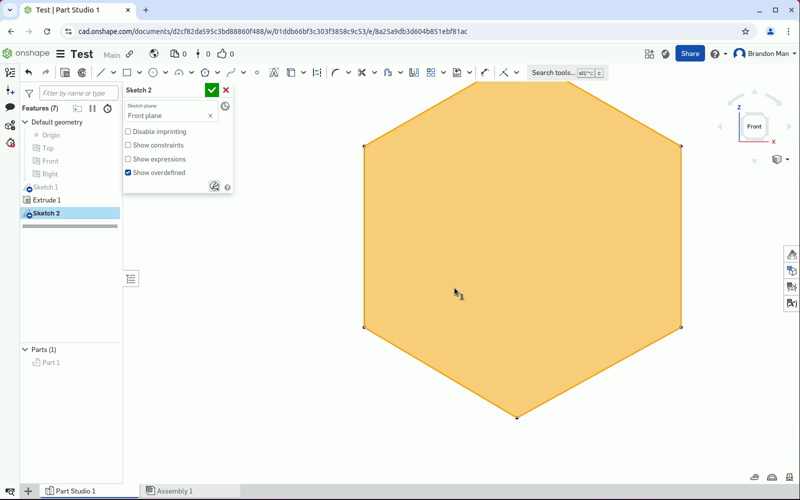
scroll(-6)
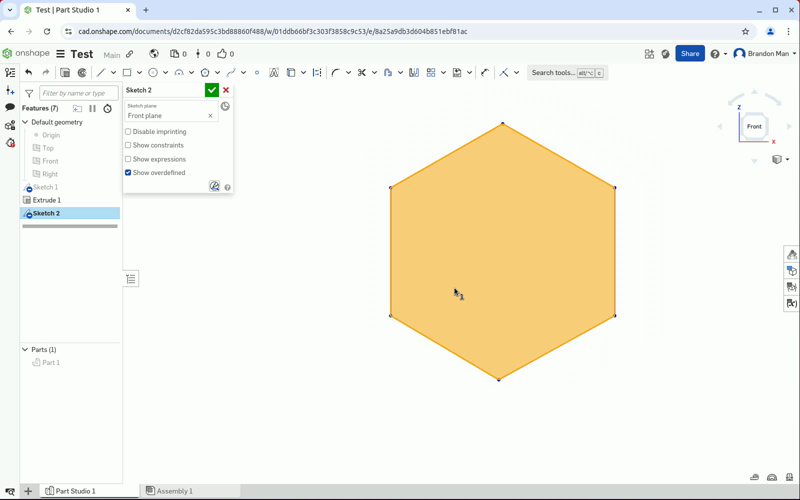
scroll(-6)
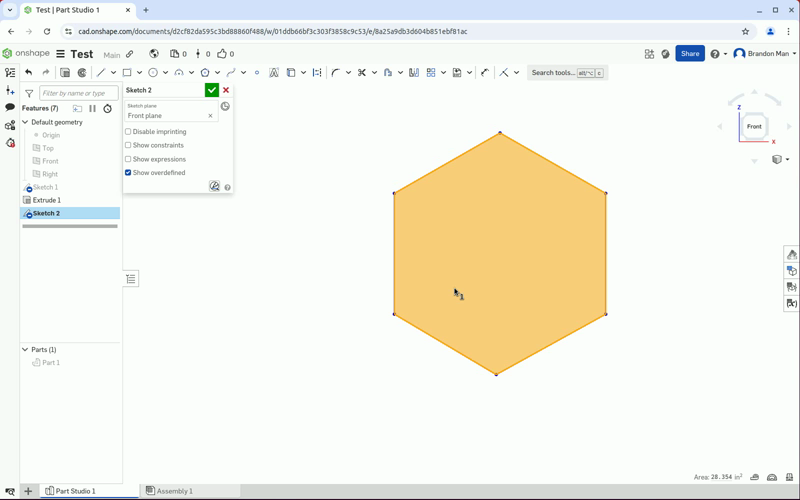
scroll(-6)
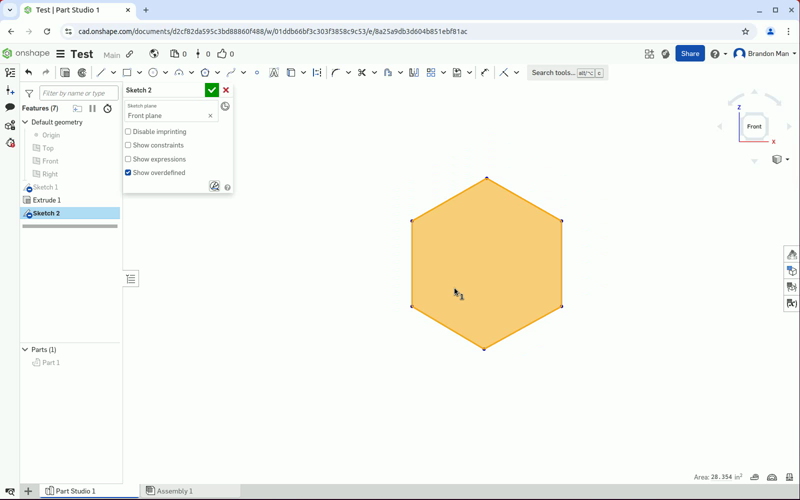
scroll(-6)
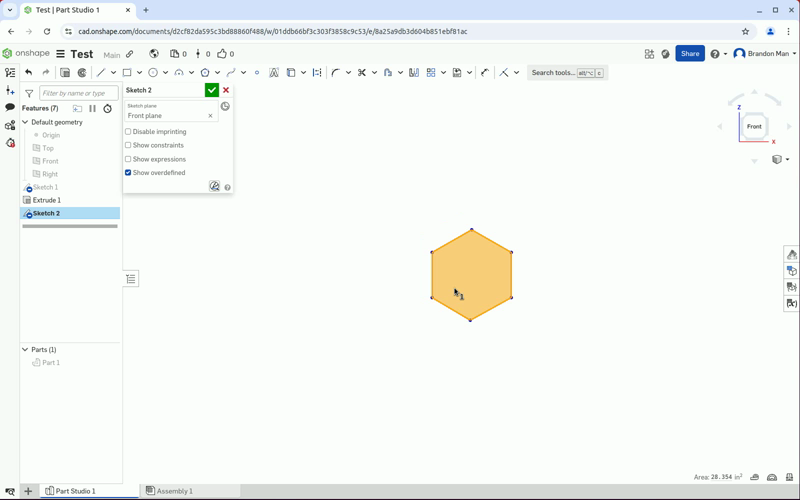
scroll(-6)
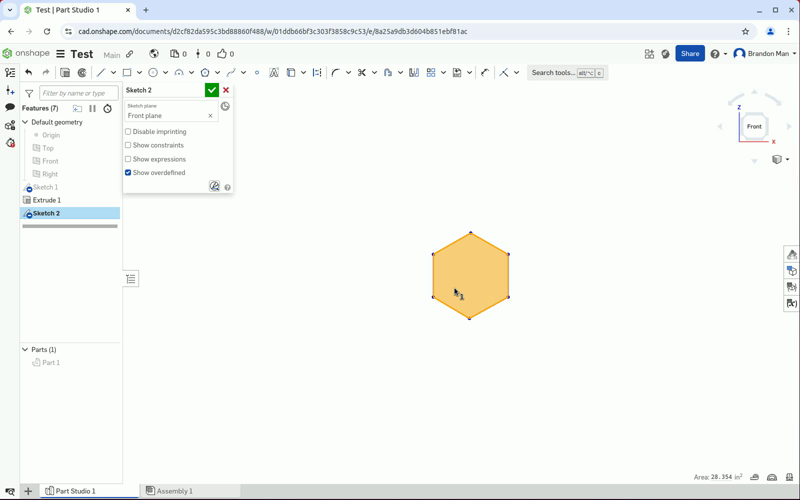
scroll(-6)
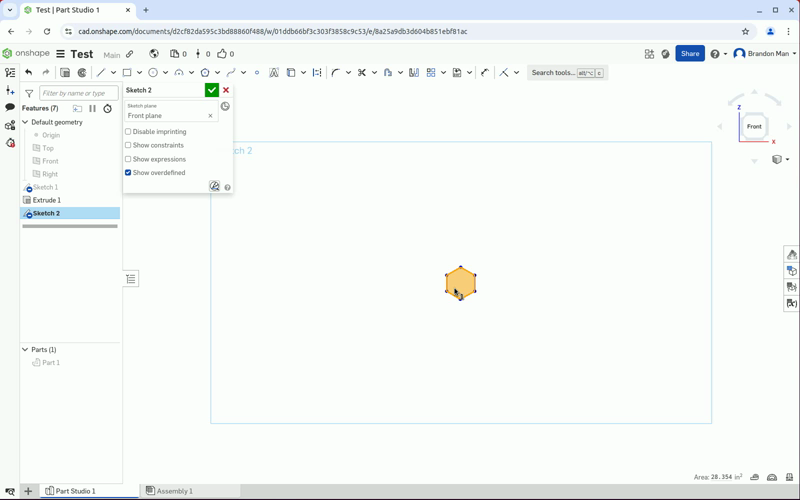
mouse_move(73, 352)
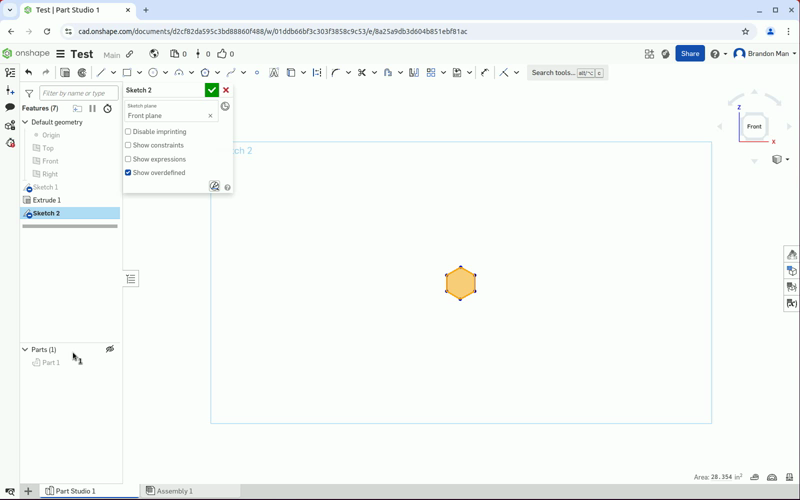
key(shift+y)
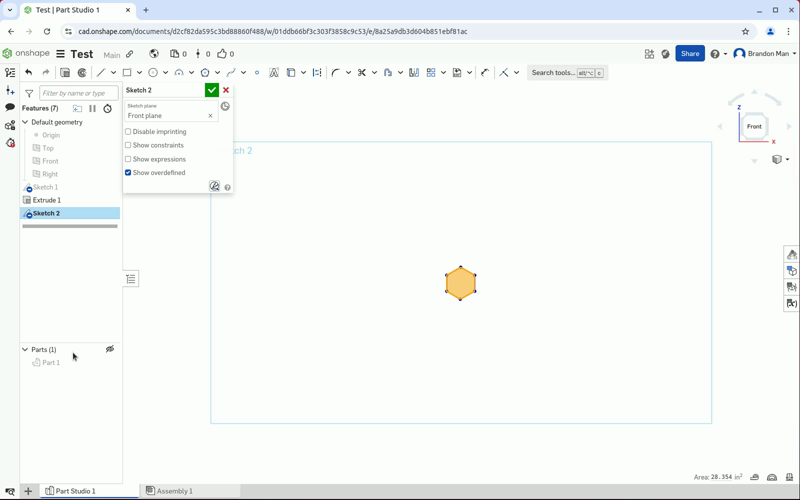
key(shift+e)
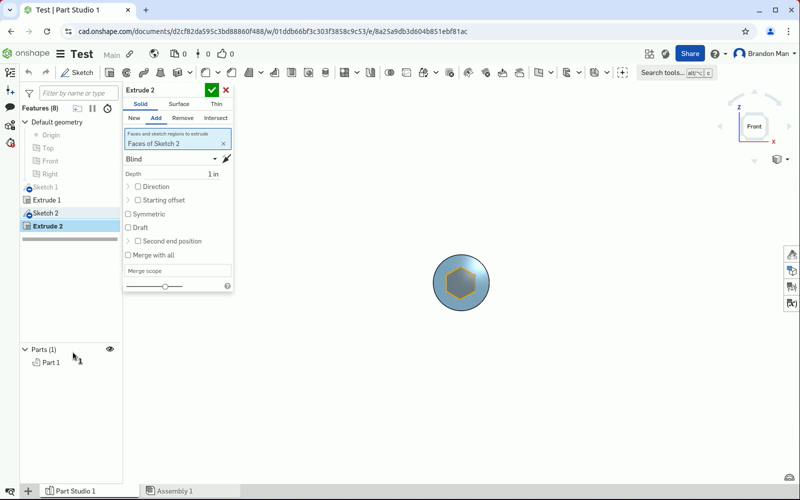
mouse_move(143, 106)
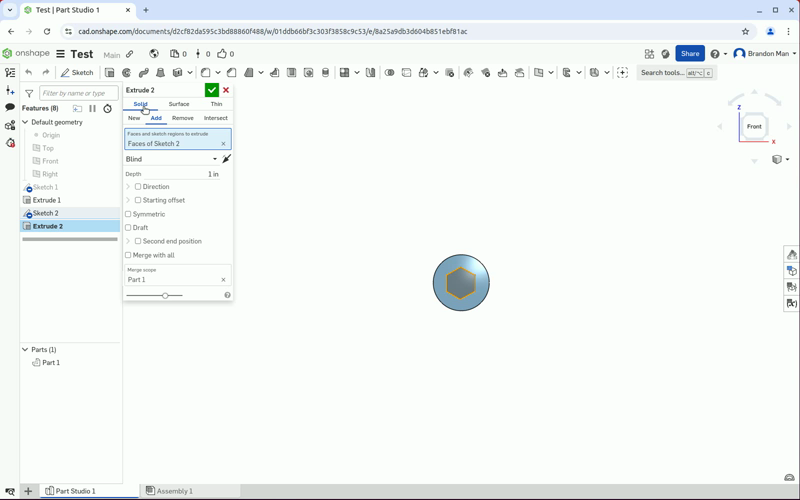
click(143, 106)
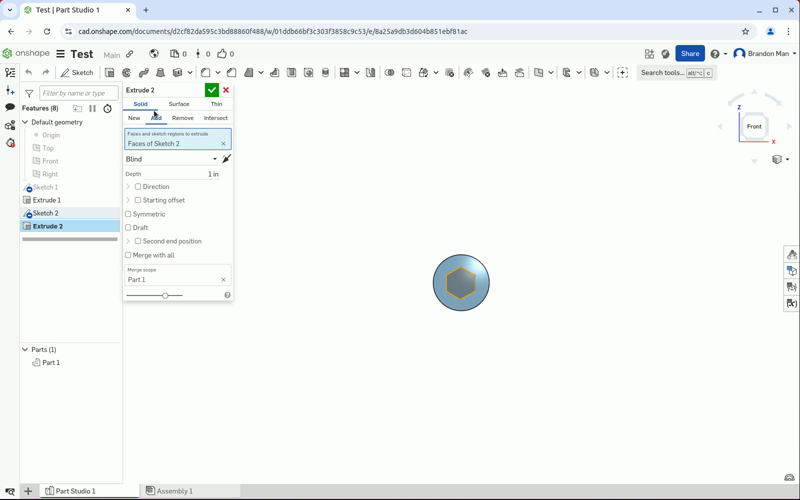
mouse_move(186, 120)
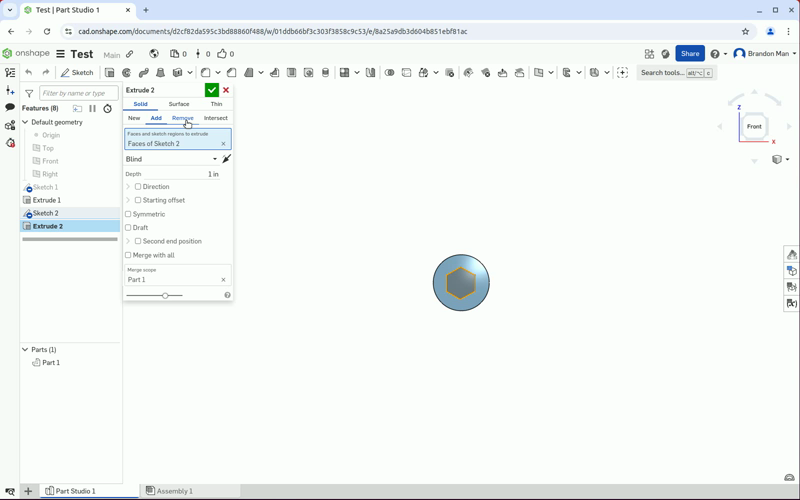
click(186, 120)
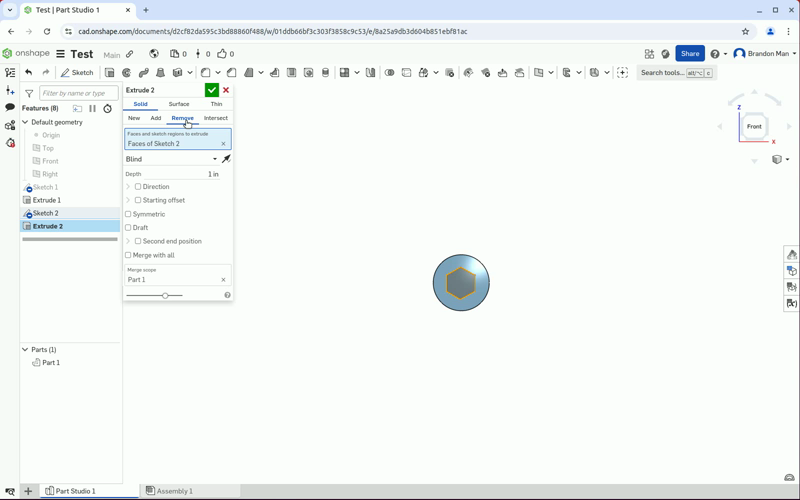
key(tab, 4)
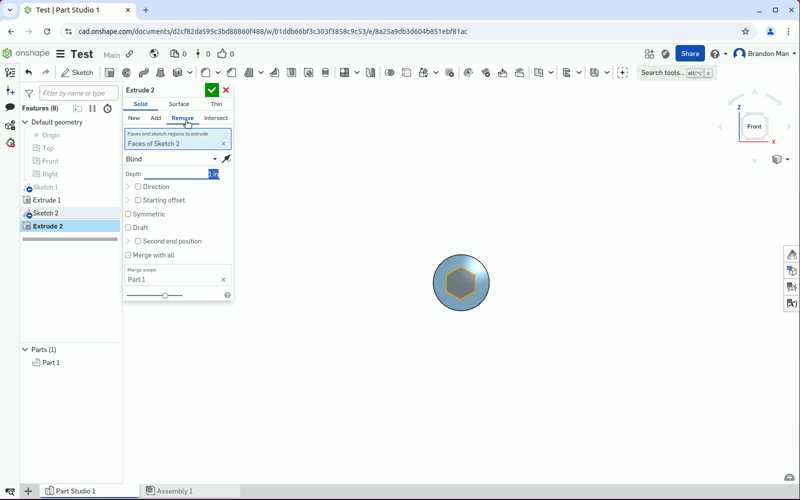
text(5.536)
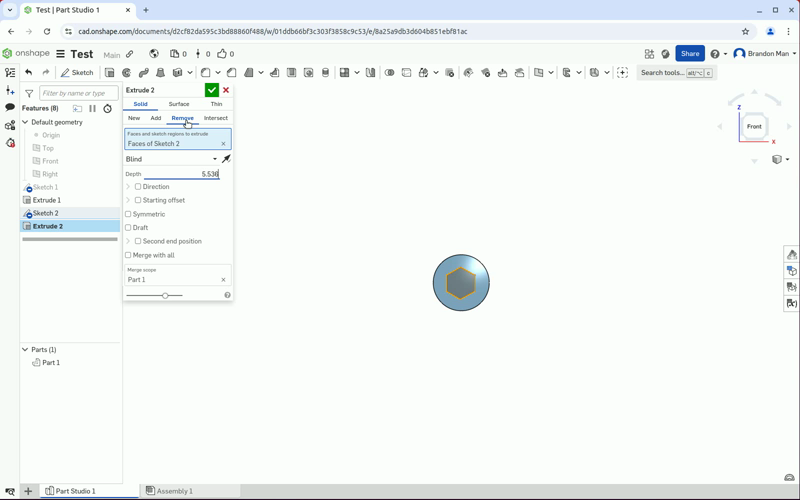
key(tab, 6)
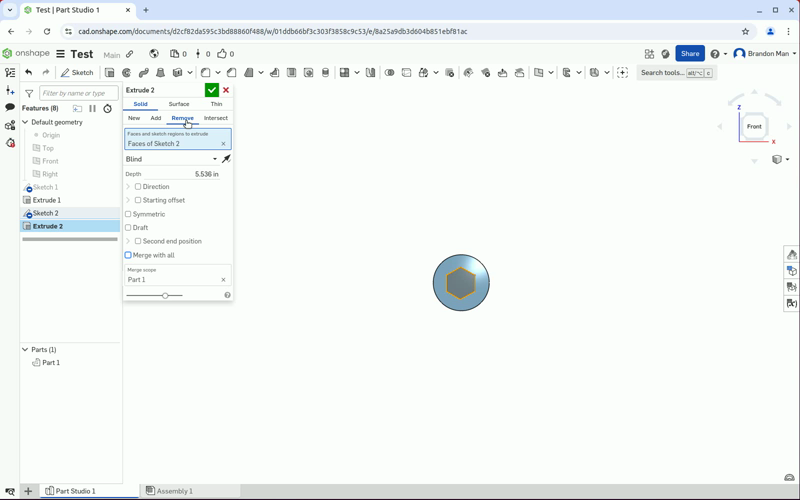
key(space)
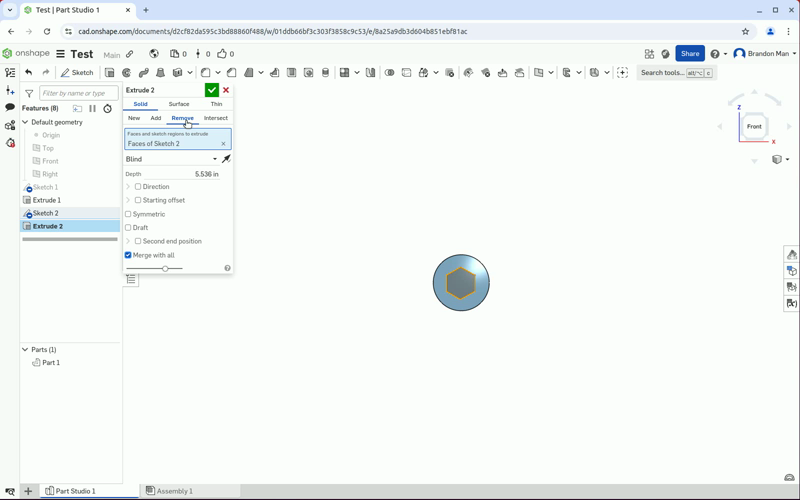
key(enter)
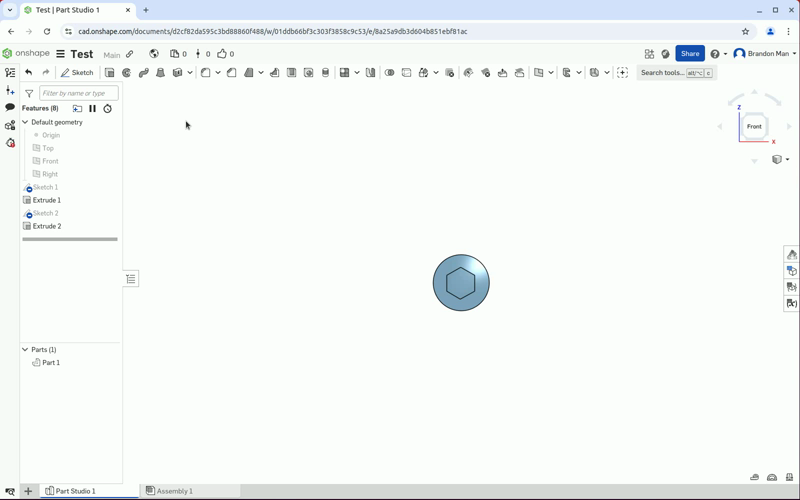
key(shift+h)
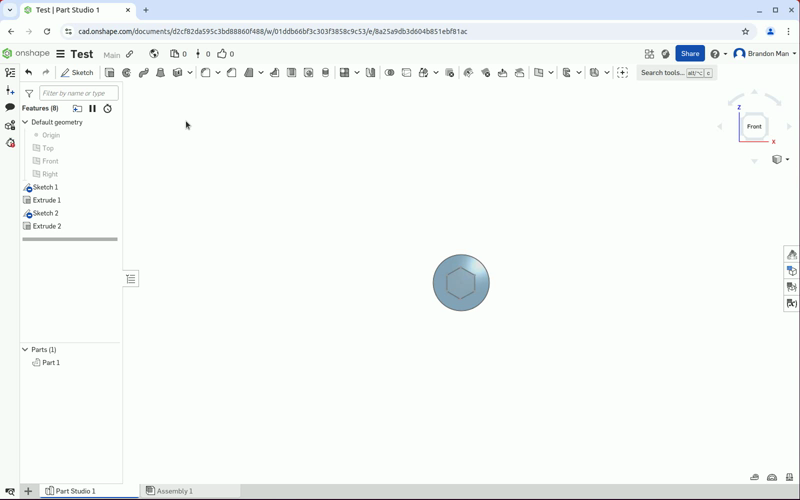
key(shift+h)
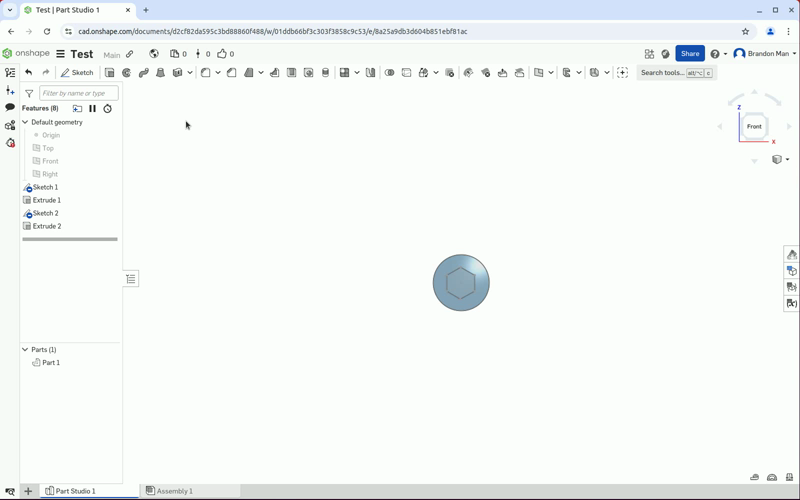
key(shift+7)
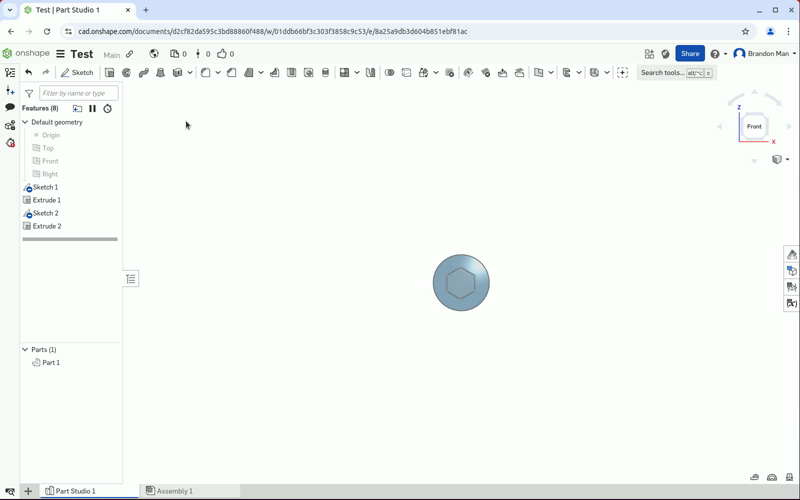
key(left, 2)
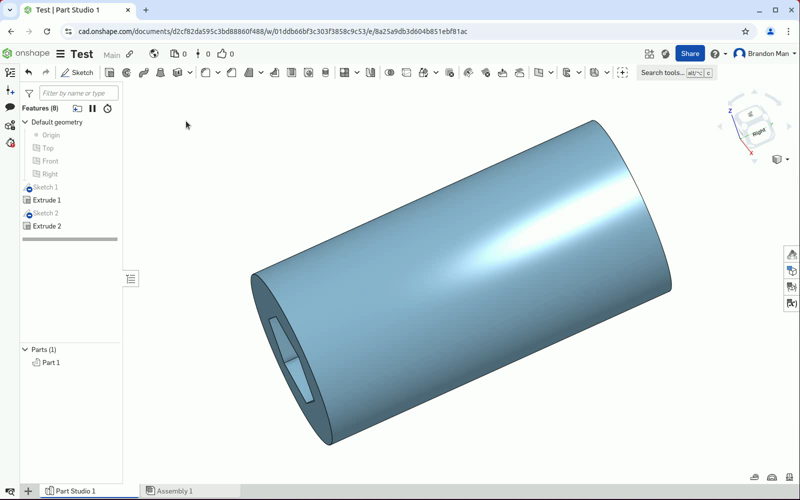
key(down, 2)
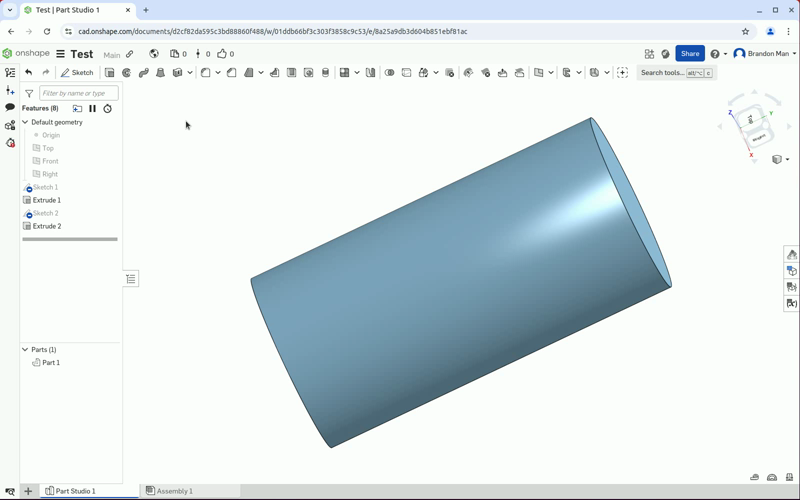
key(up, 2)
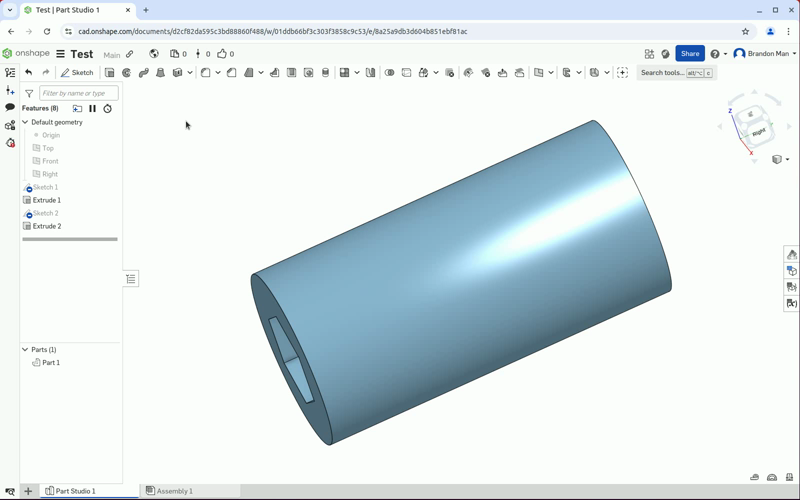
key(right, 2)
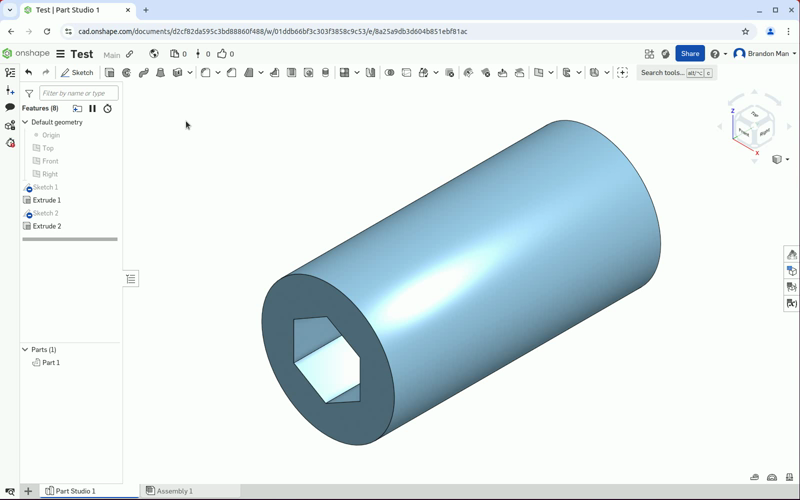
mouse_move(73, 189)
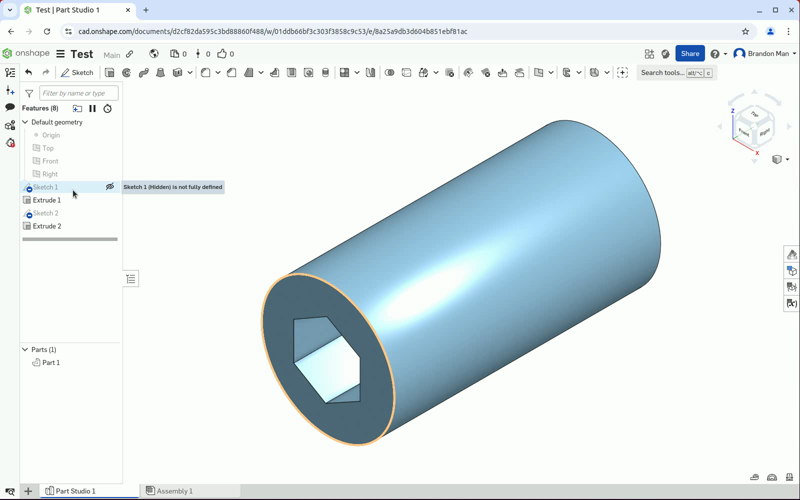
click(73, 189)